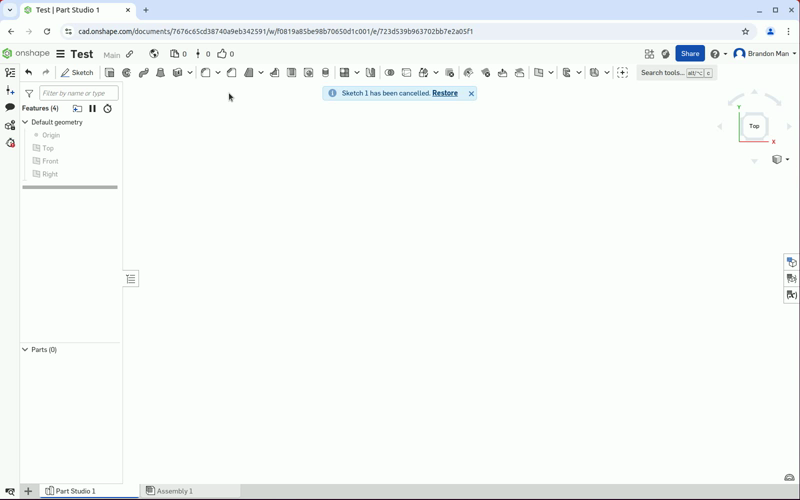
key(shift+h)
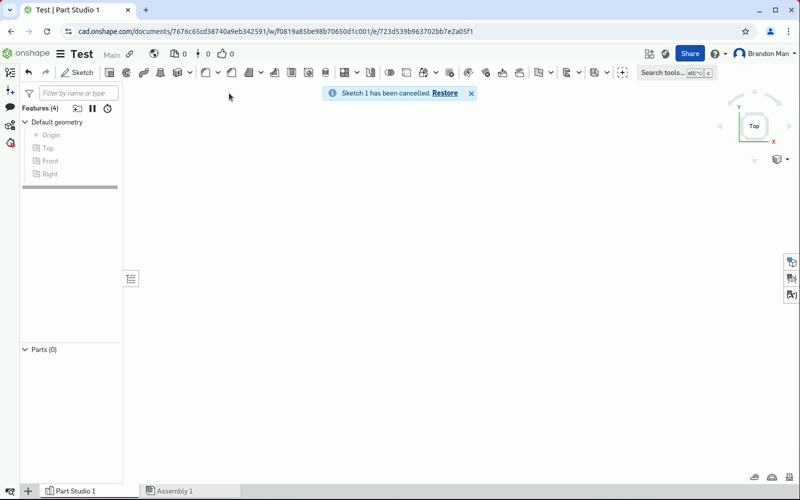
mouse_move(73, 352)
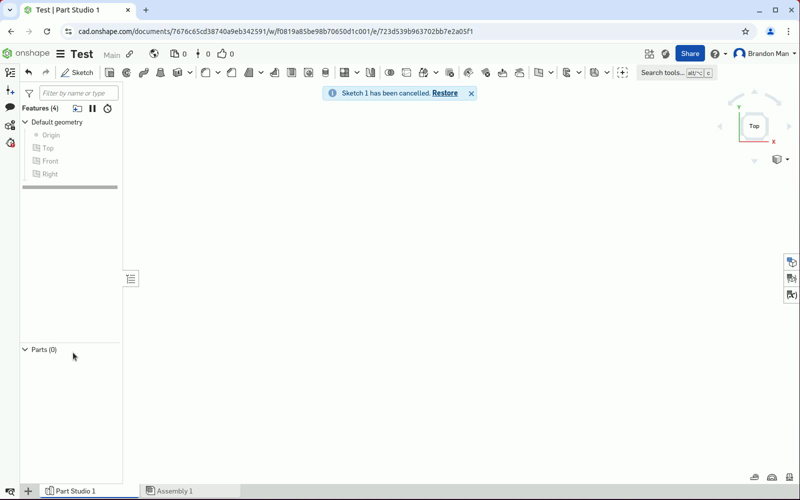
key(y)
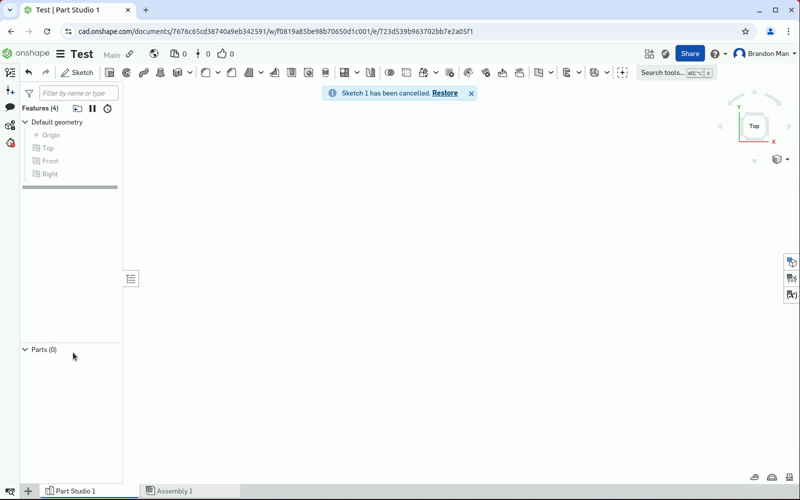
key(shift+p)
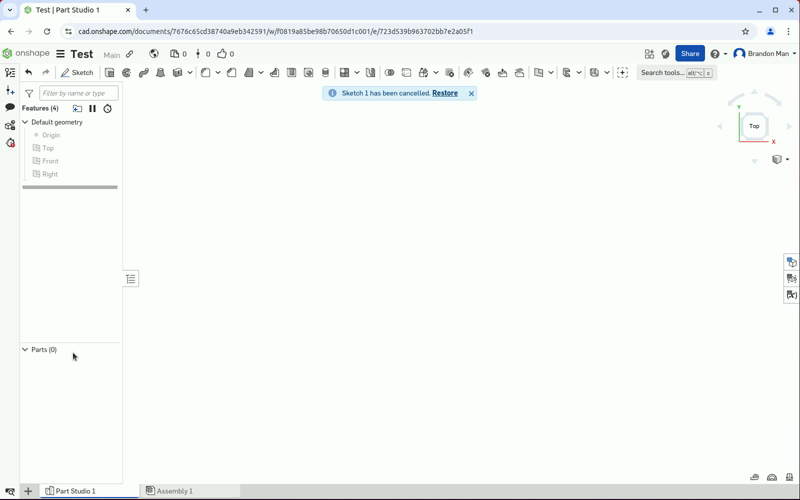
key(space)
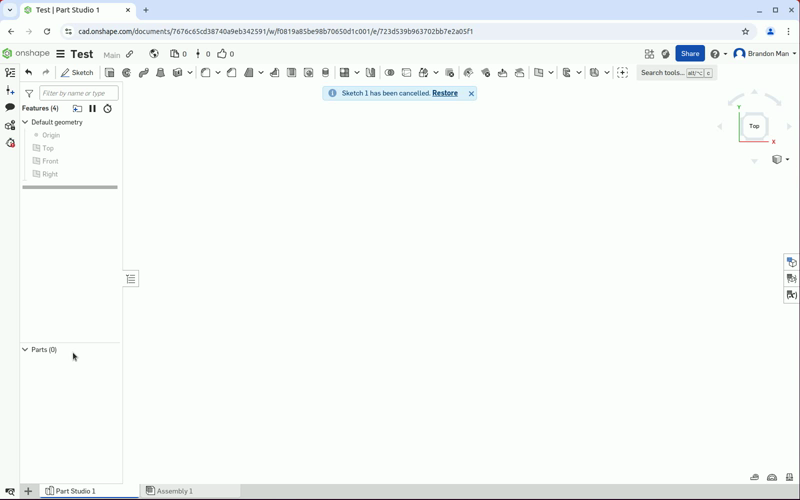
key_down(shift)
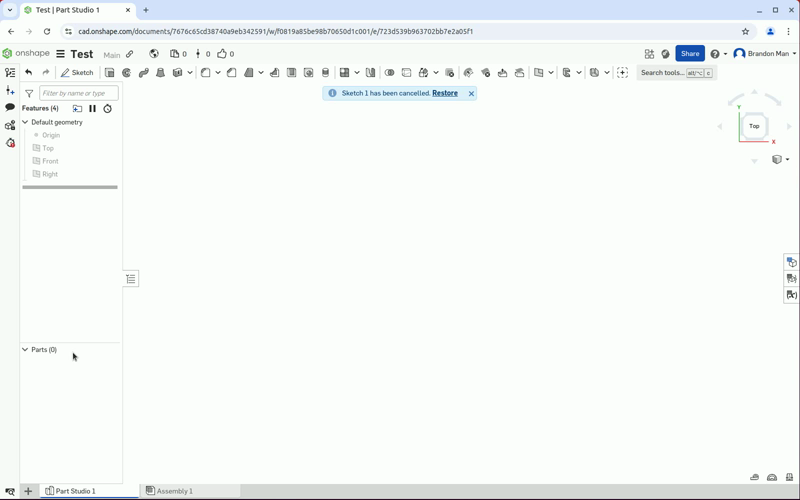
key(up)
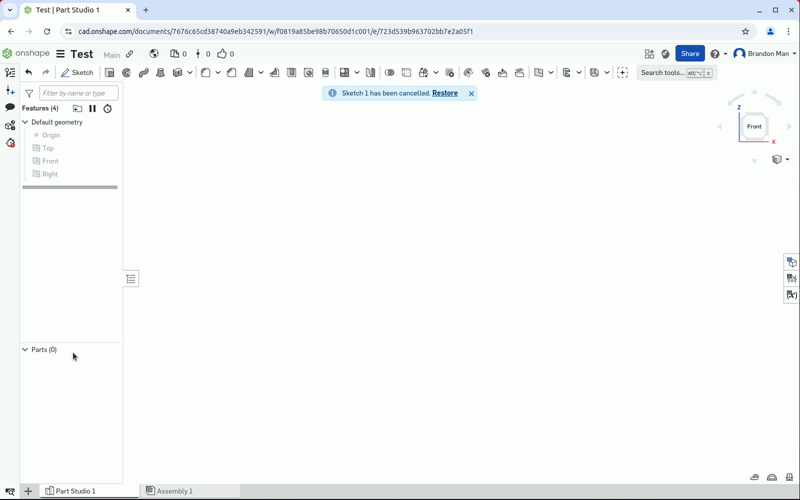
key_up(shift)
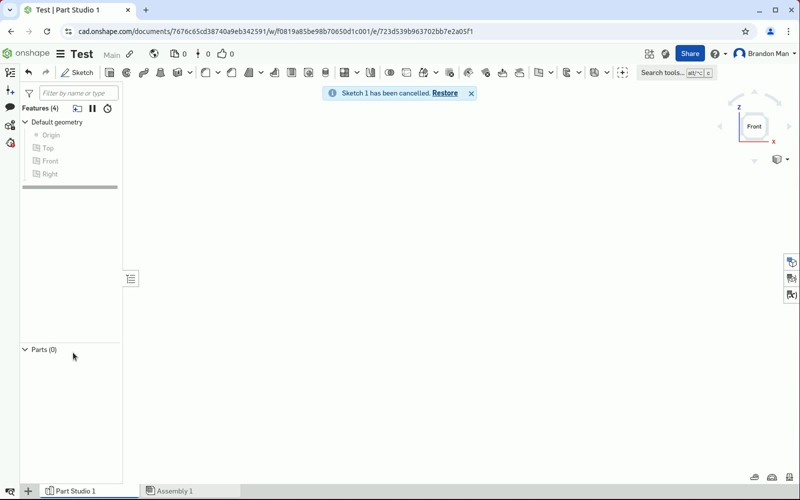
key(space)
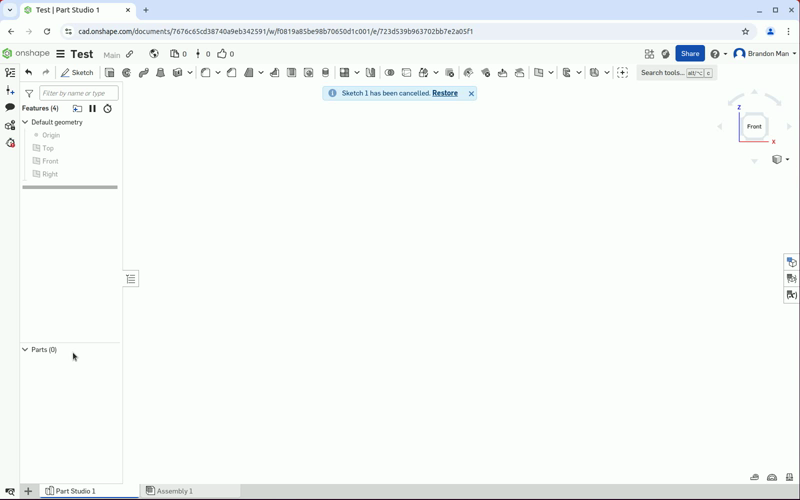
key_down(shift)
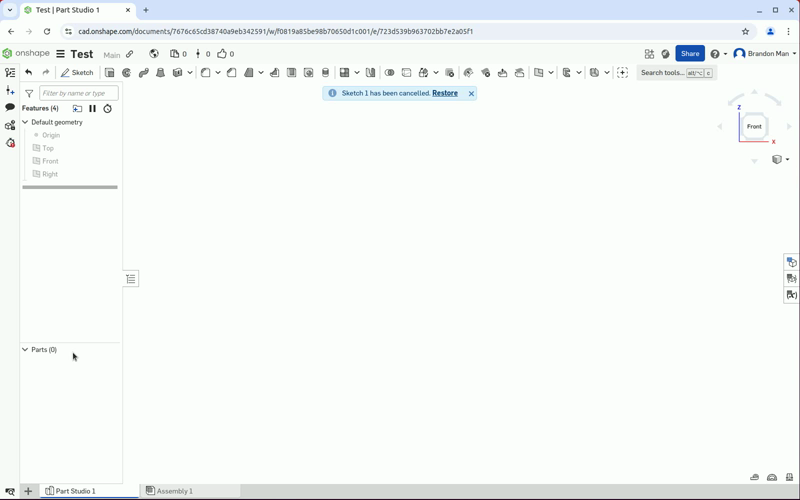
key(left)
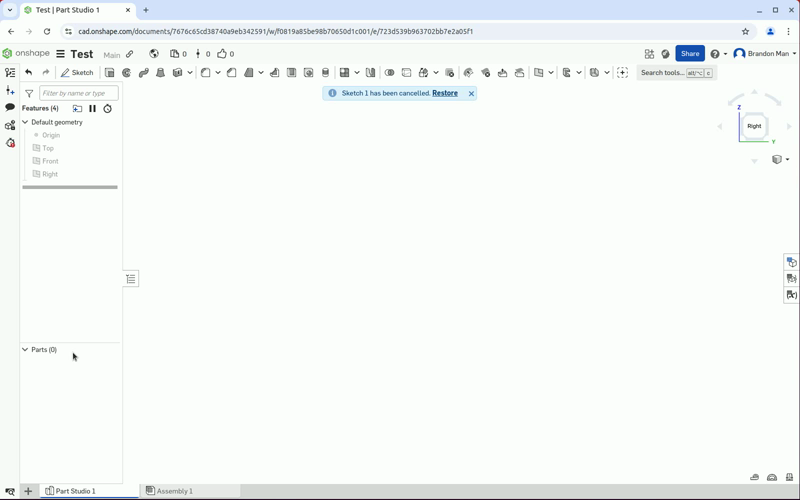
key_up(shift)
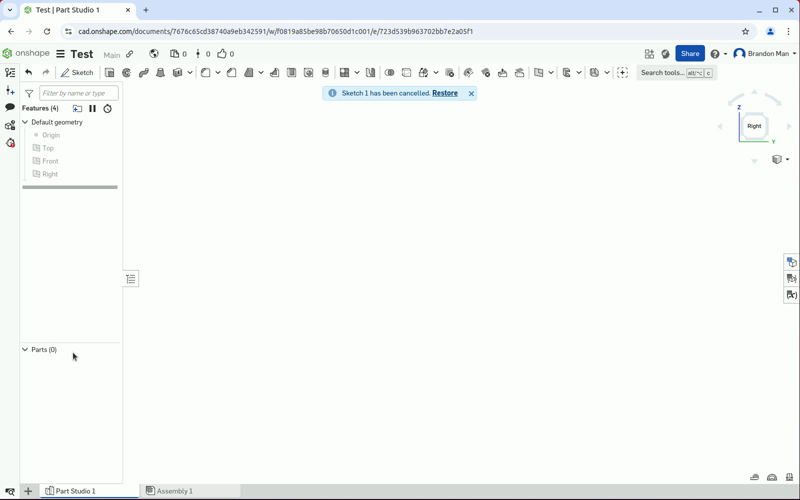
mouse_move(73, 352)
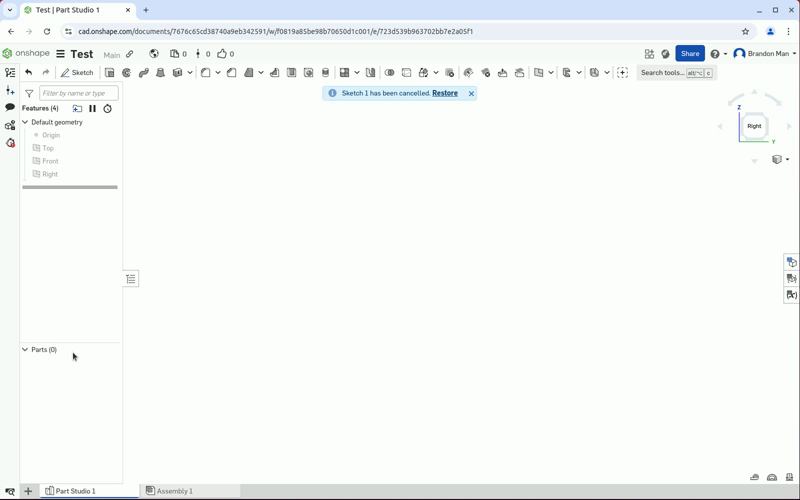
key(shift+y)
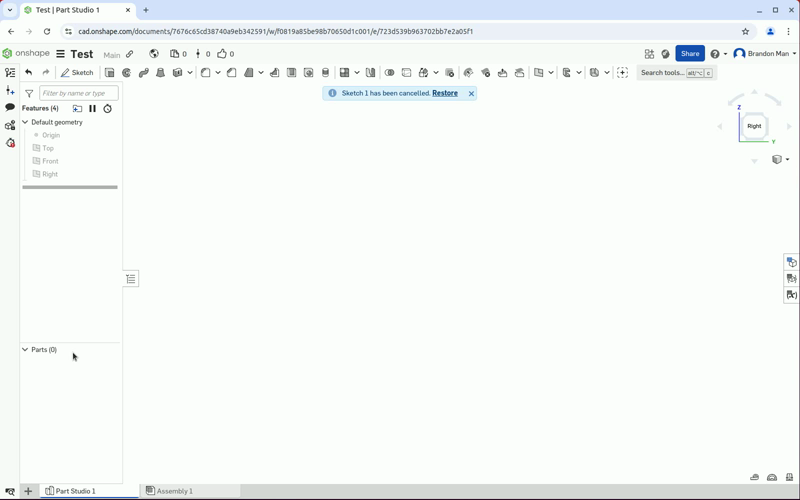
key(shift+s)
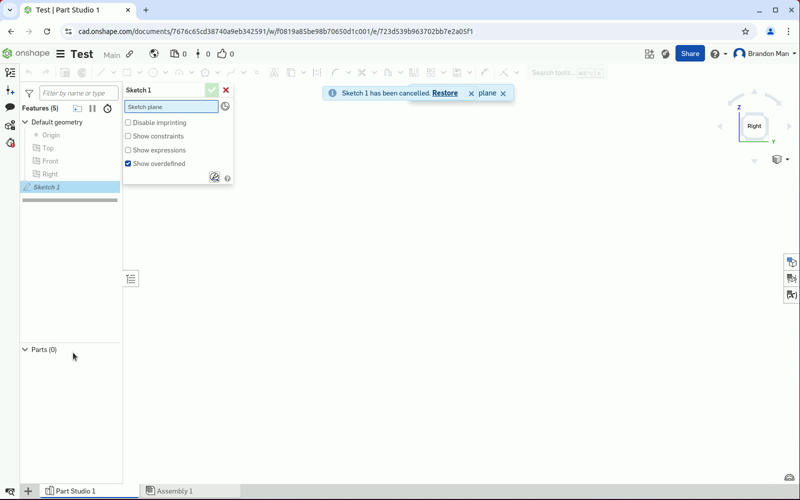
mouse_move(73, 176)
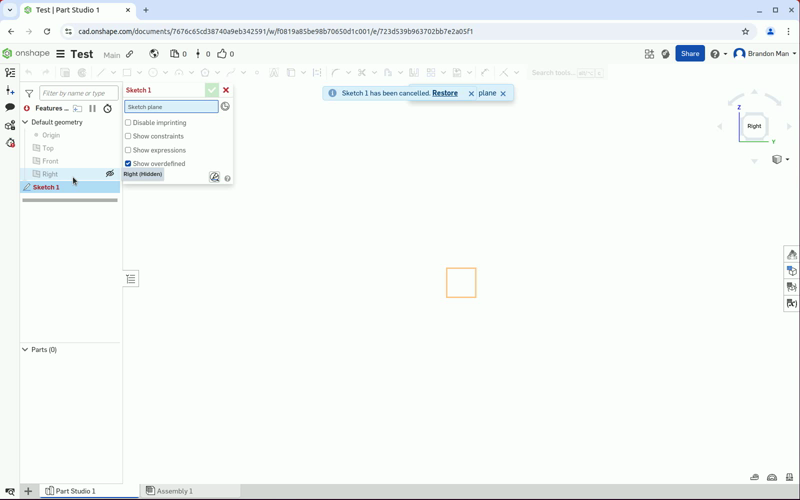
click(73, 176)
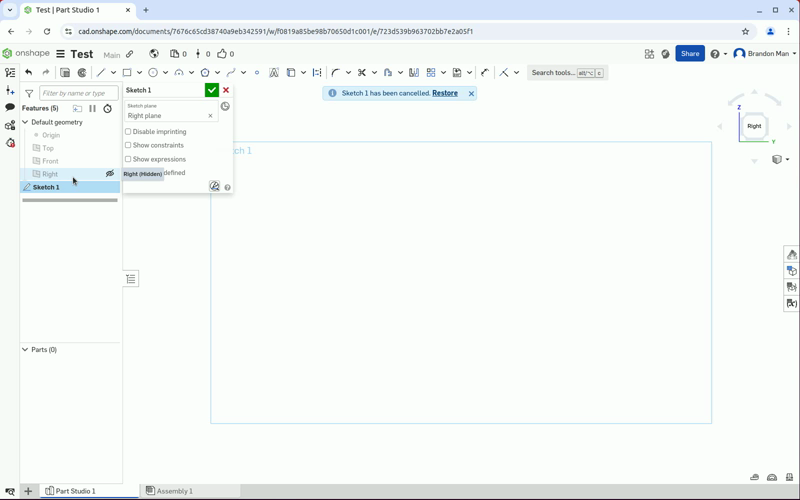
mouse_move(73, 352)
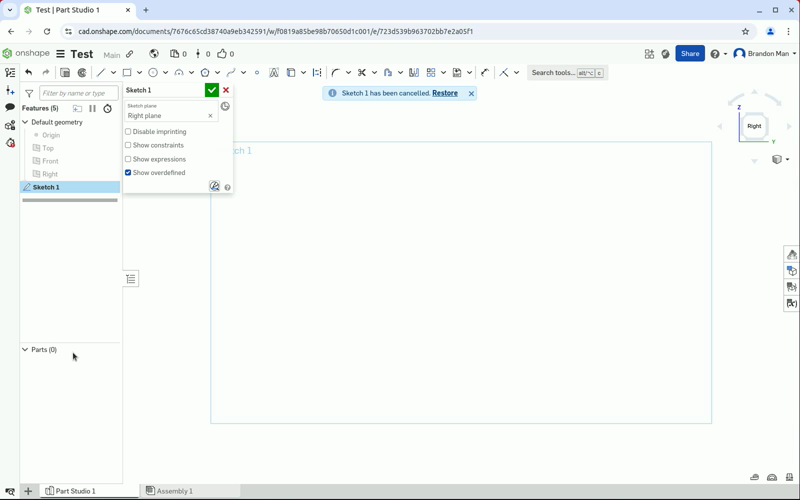
key(y)
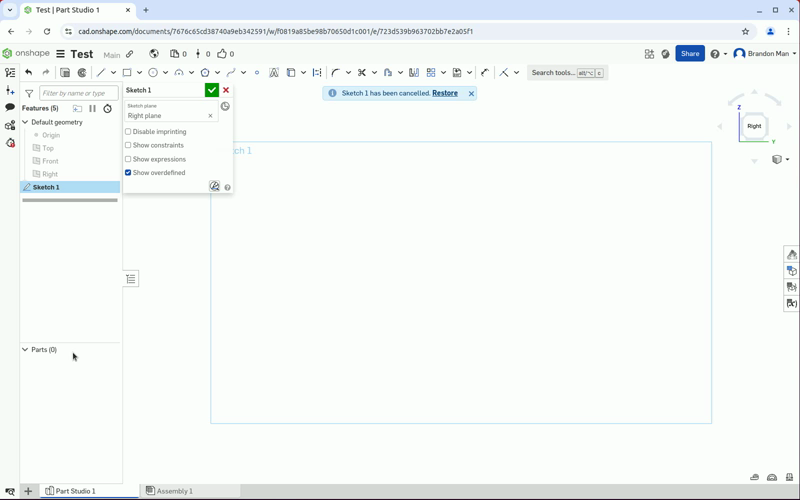
key(c)
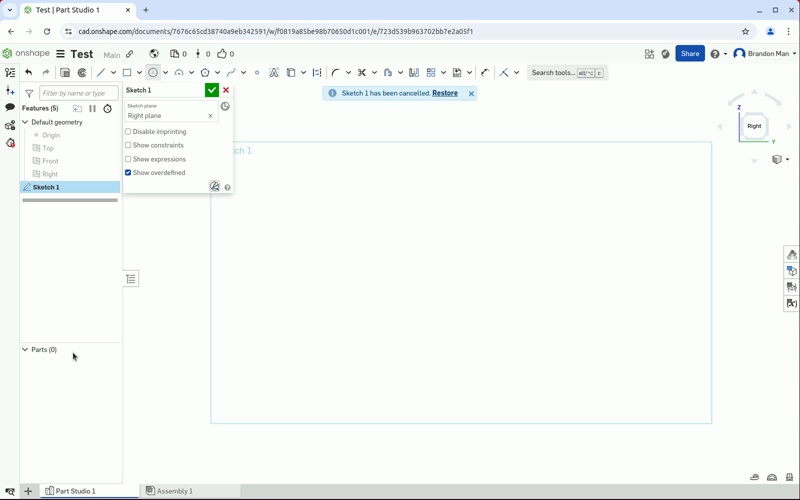
key_down(shift)
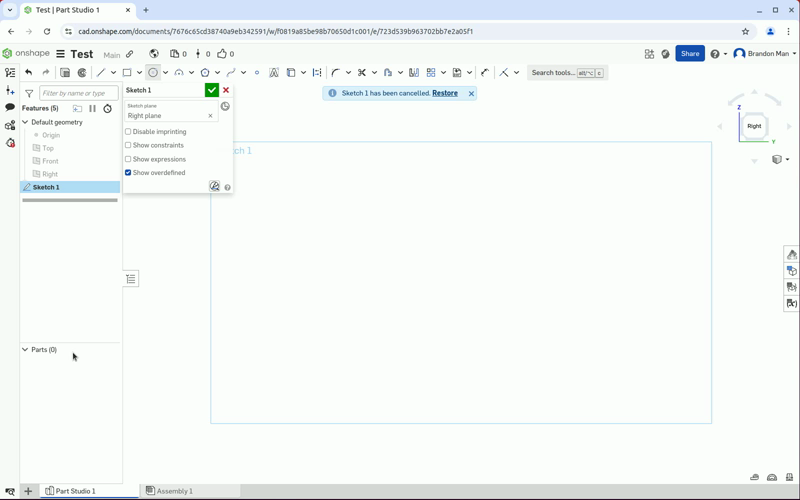
mouse_move(461, 282)
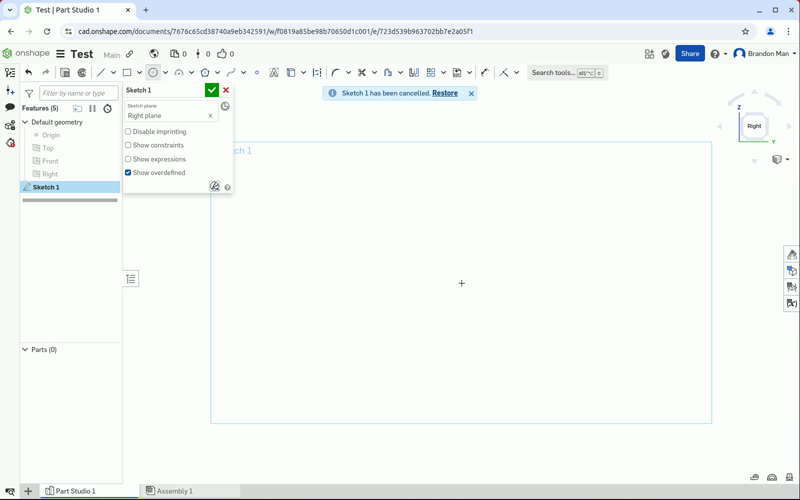
click(461, 282)
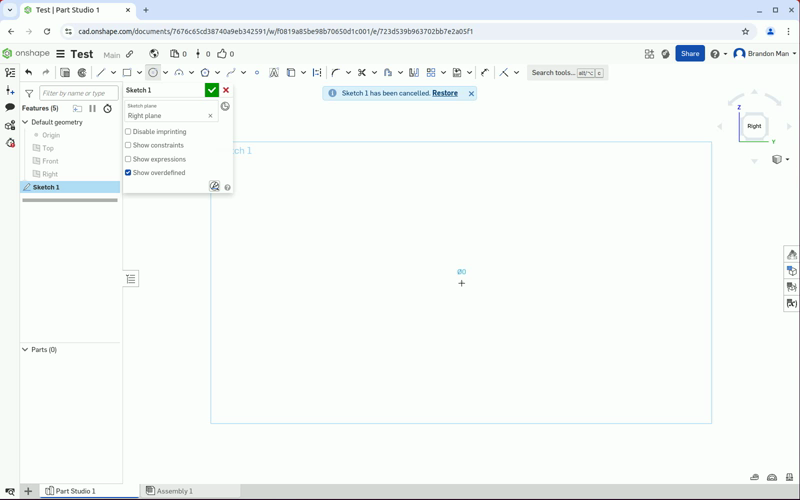
key_up(shift)
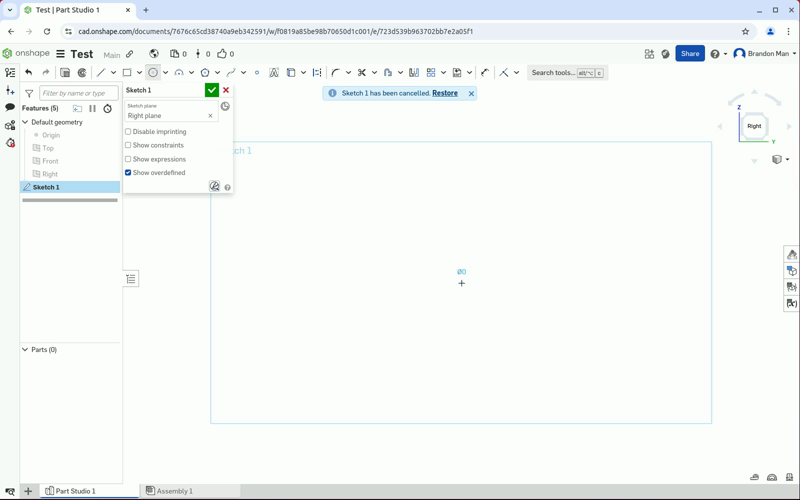
mouse_move(490, 282)
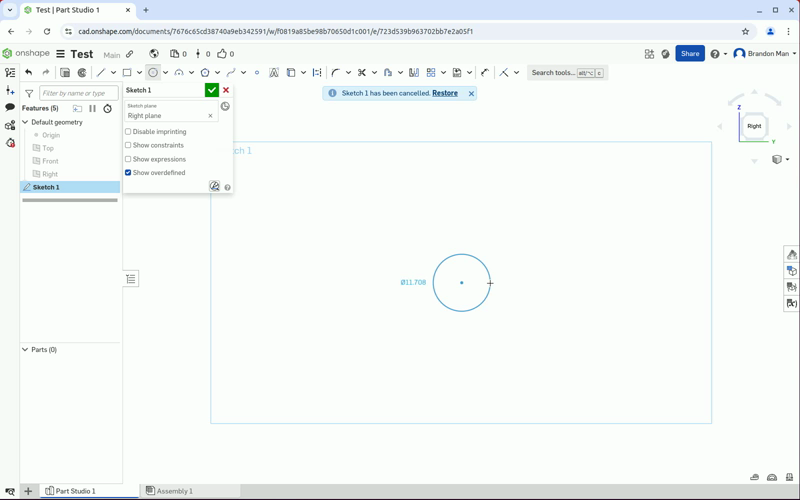
click(490, 282)
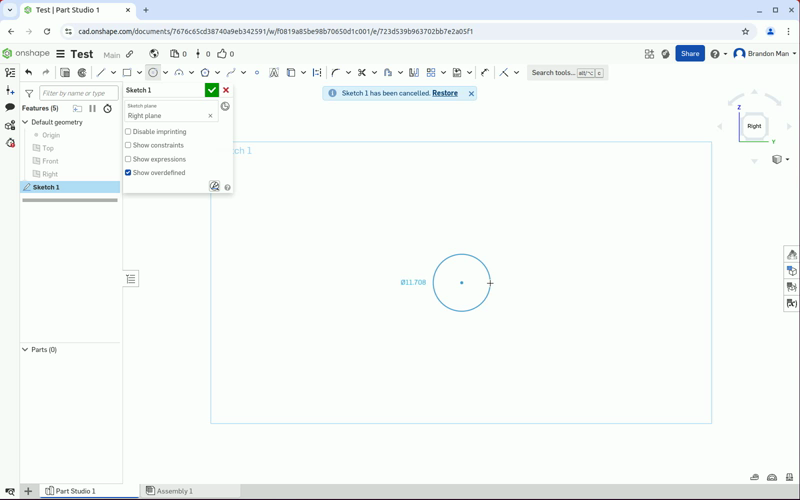
key(esc)
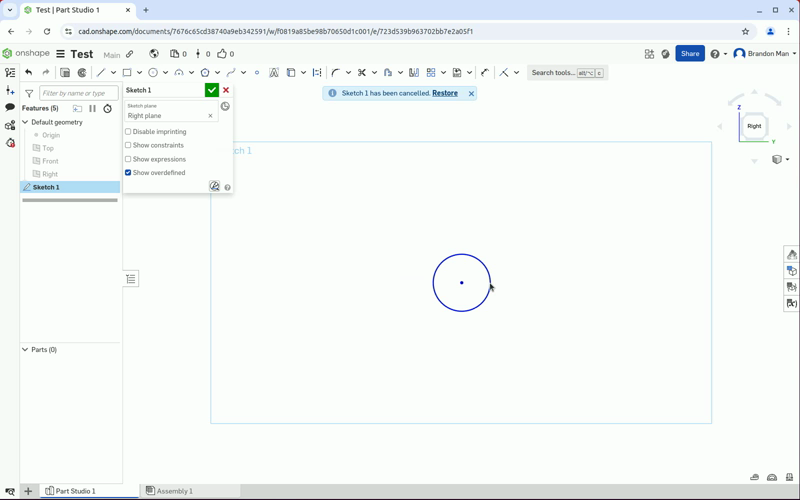
mouse_move(465, 298)
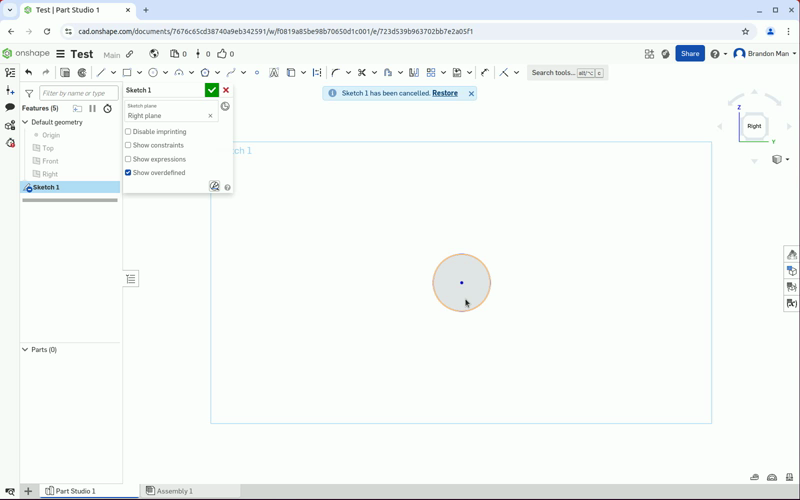
click(465, 298)
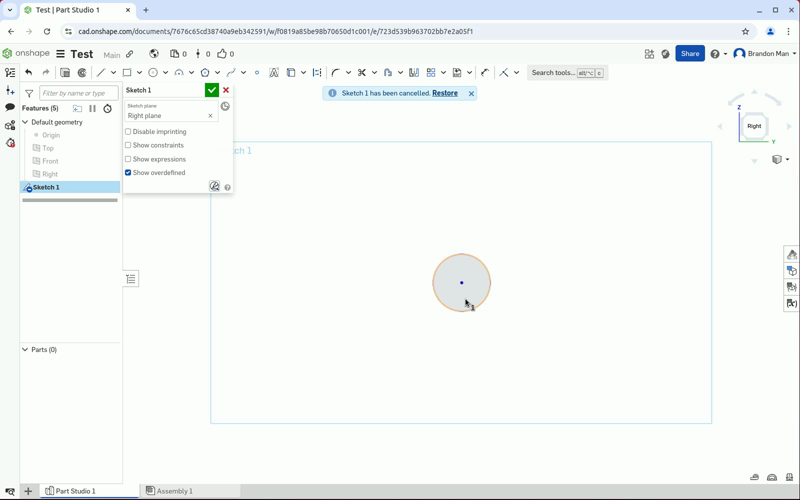
mouse_move(73, 352)
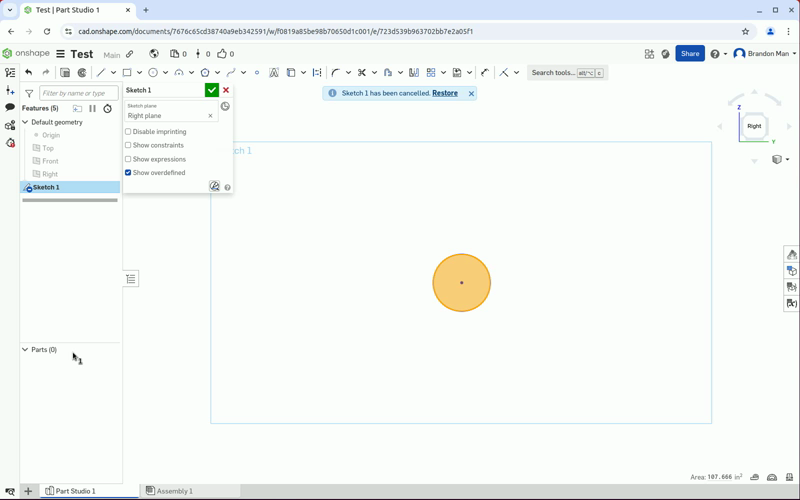
key(shift+y)
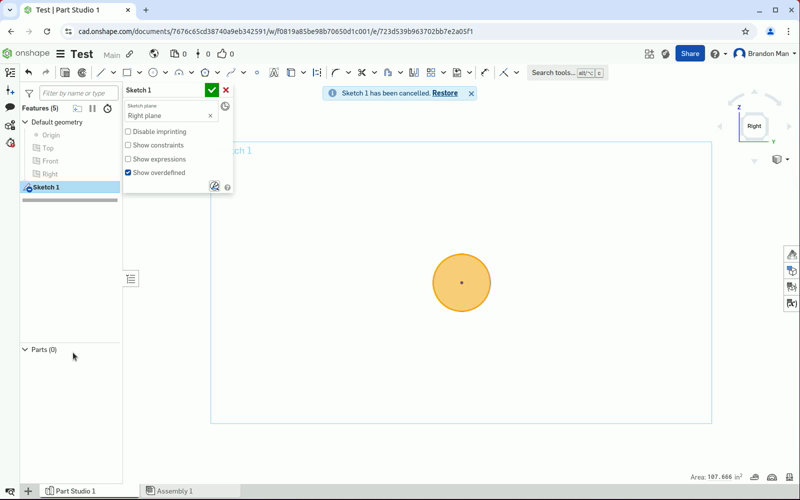
key(shift+e)
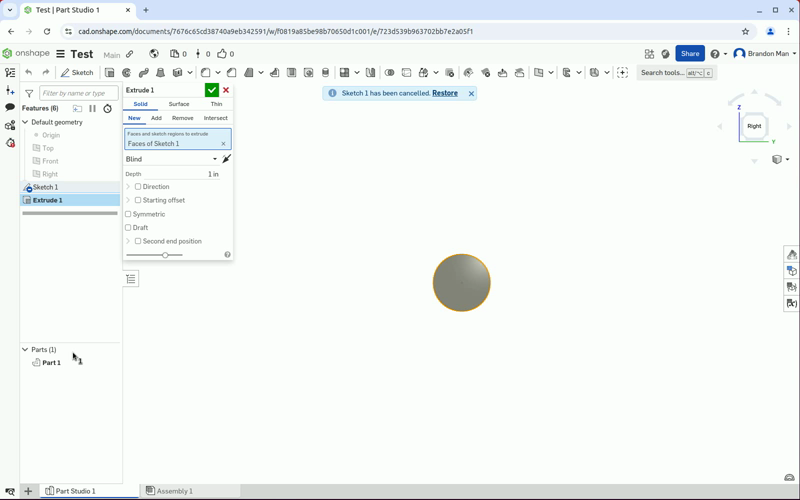
mouse_move(143, 106)
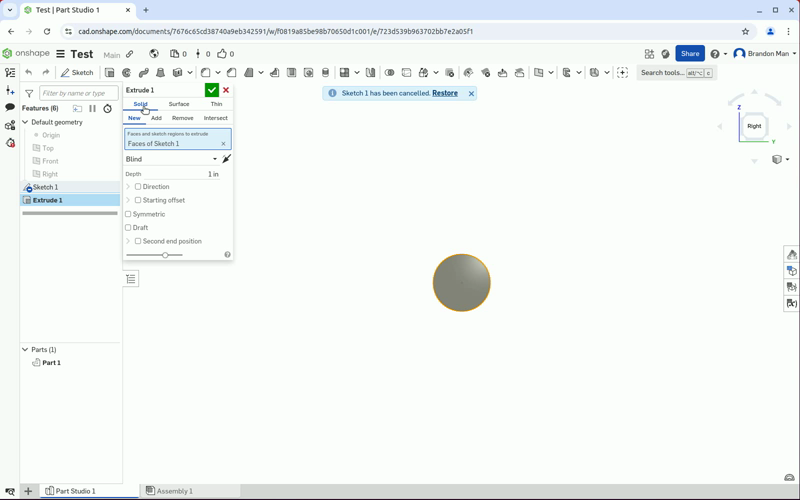
click(143, 106)
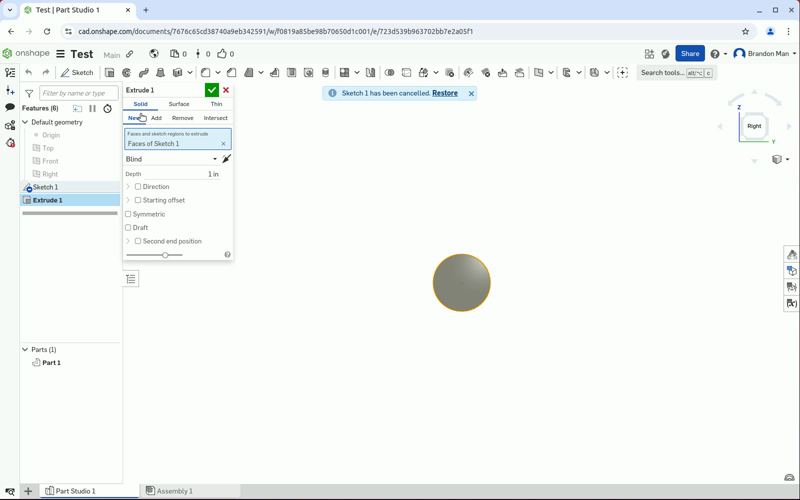
mouse_move(137, 120)
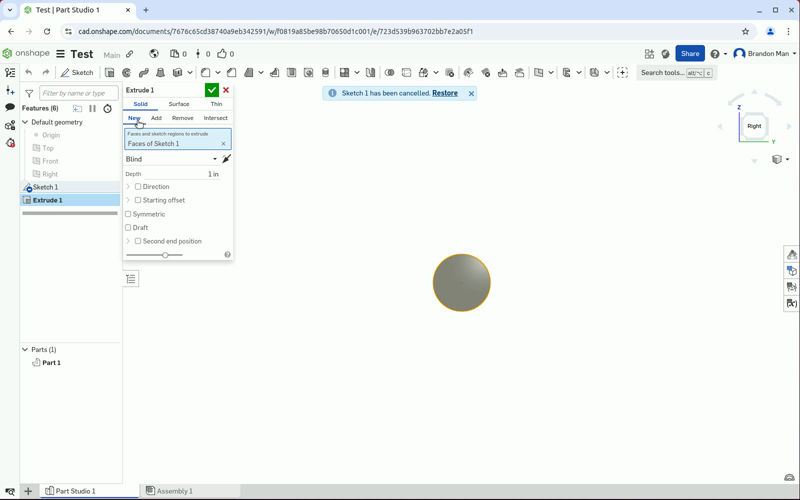
click(137, 120)
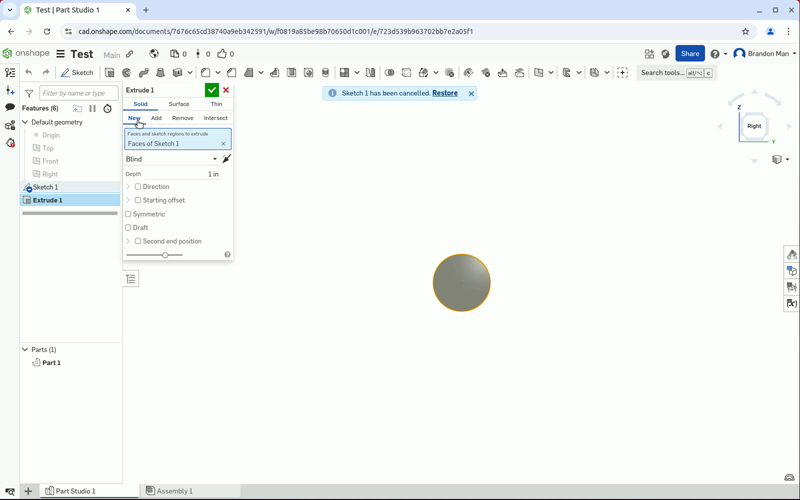
key(tab, 4)
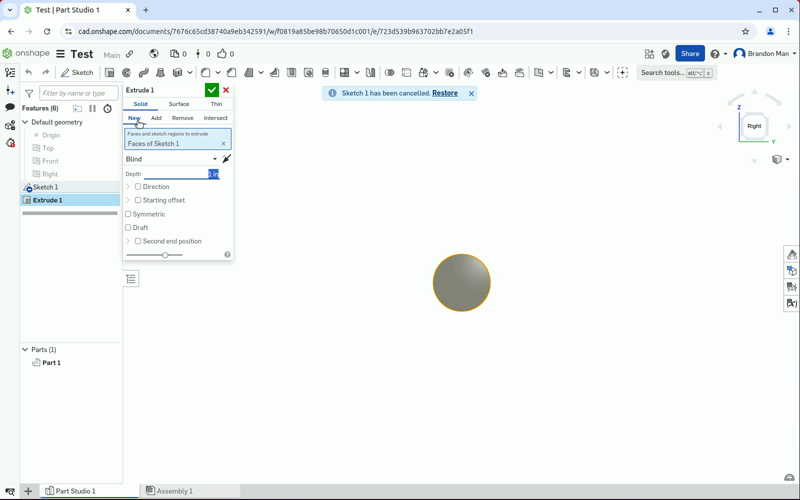
text(29.366)
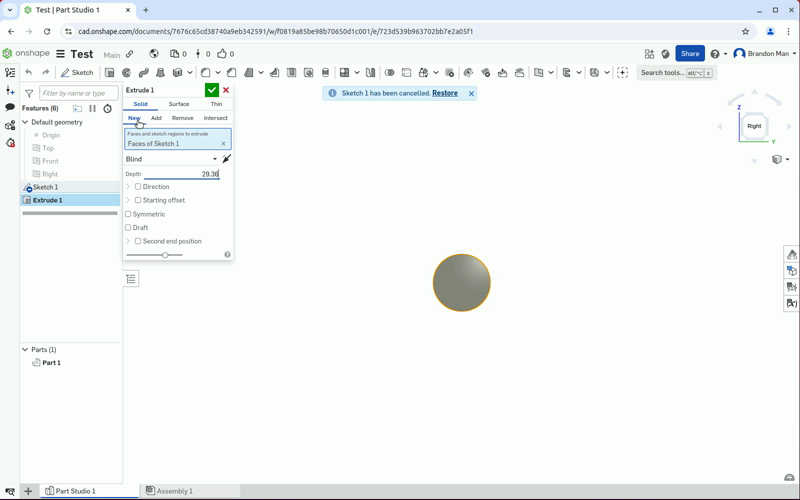
key(tab, 3)
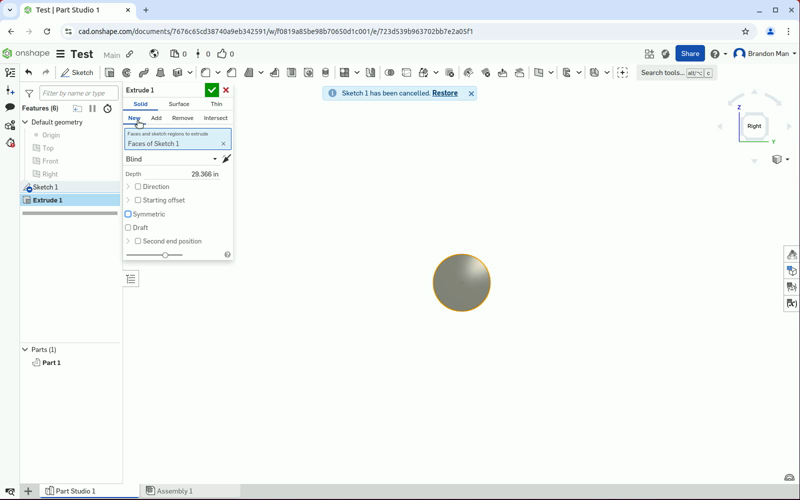
key(space)
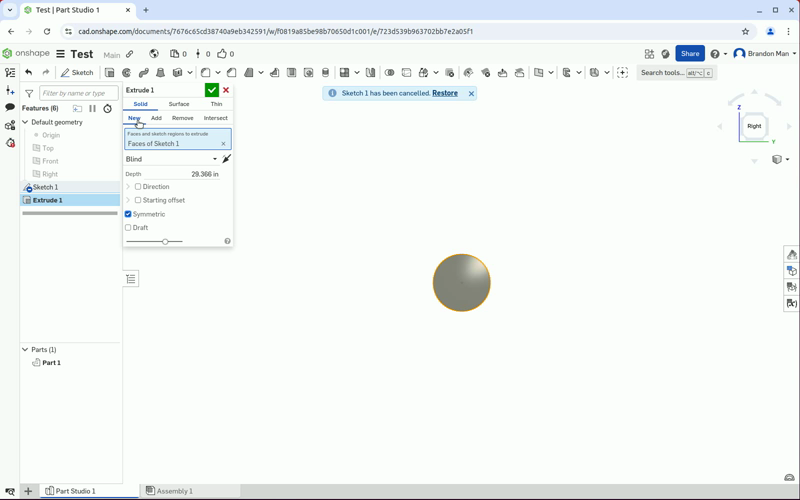
key(enter)
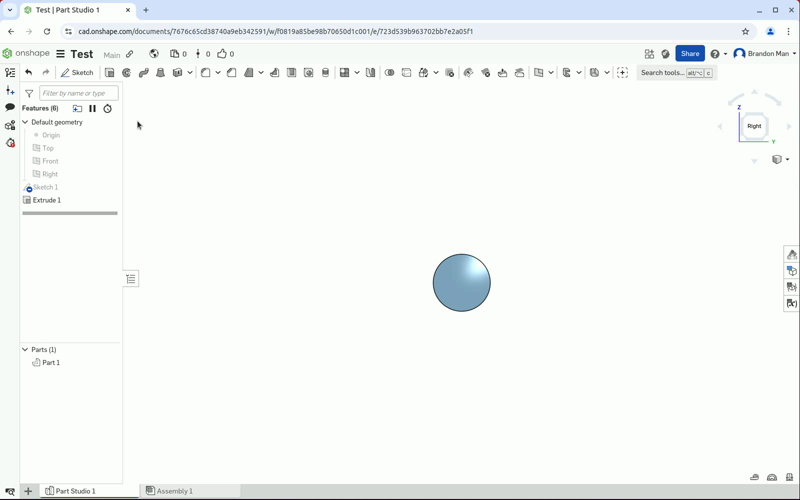
key(shift+h)
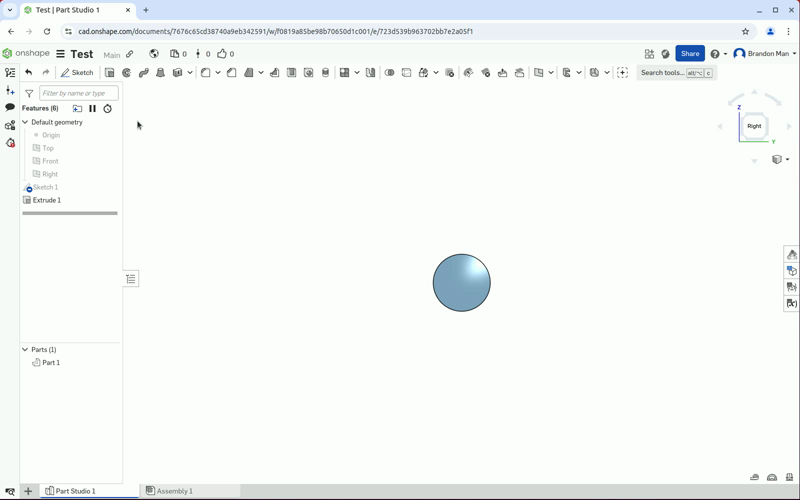
key(shift+h)
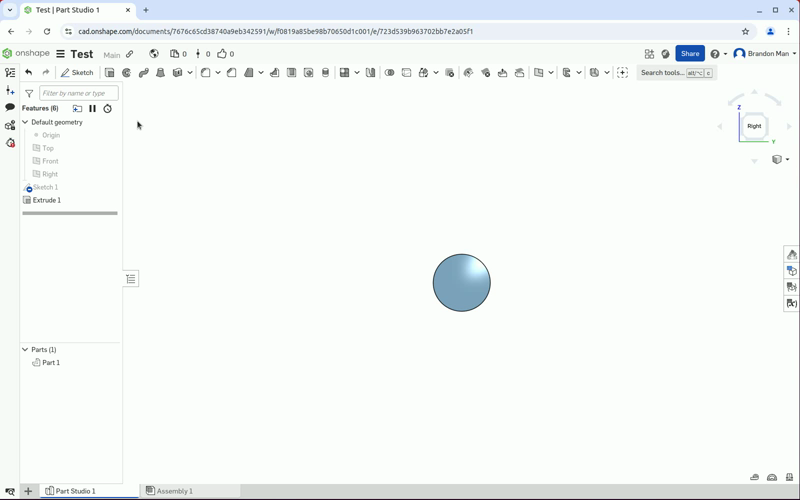
mouse_move(73, 189)
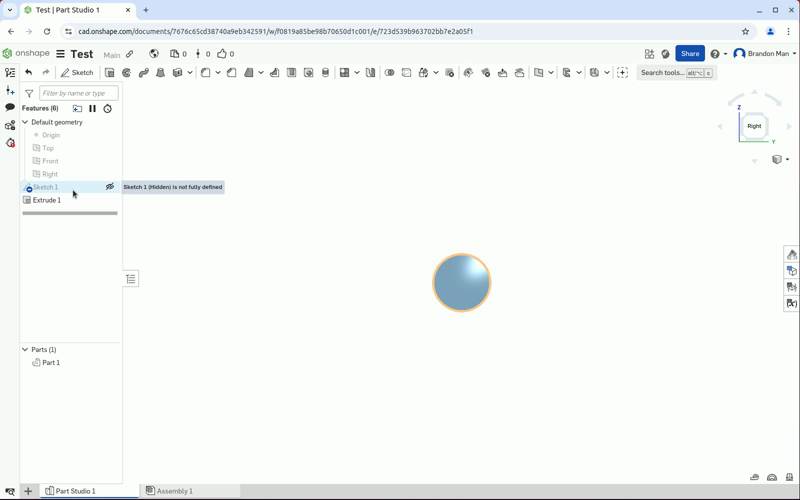
click(73, 189)
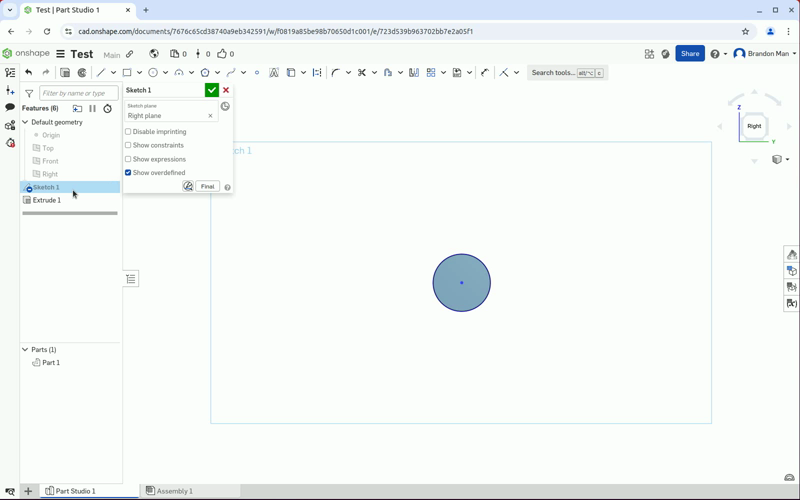
mouse_move(229, 92)
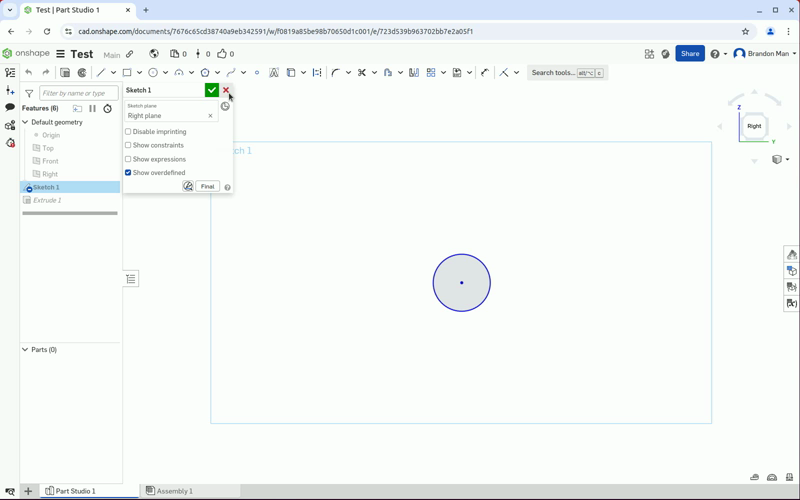
click(229, 92)
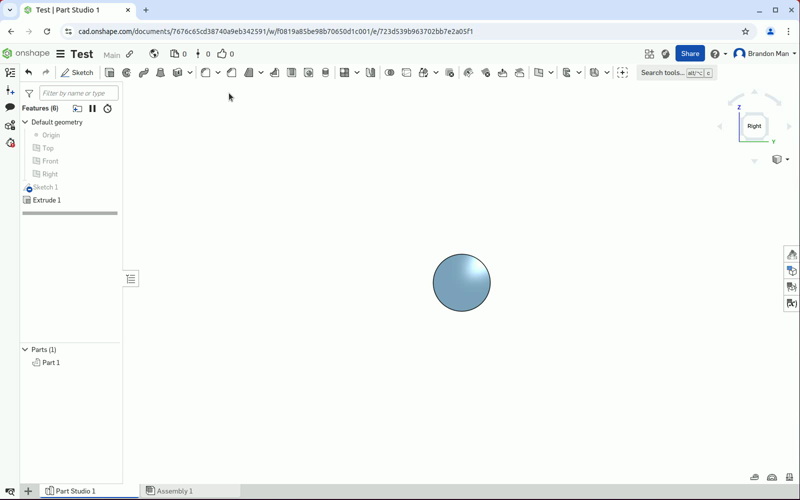
mouse_move(541, 75)
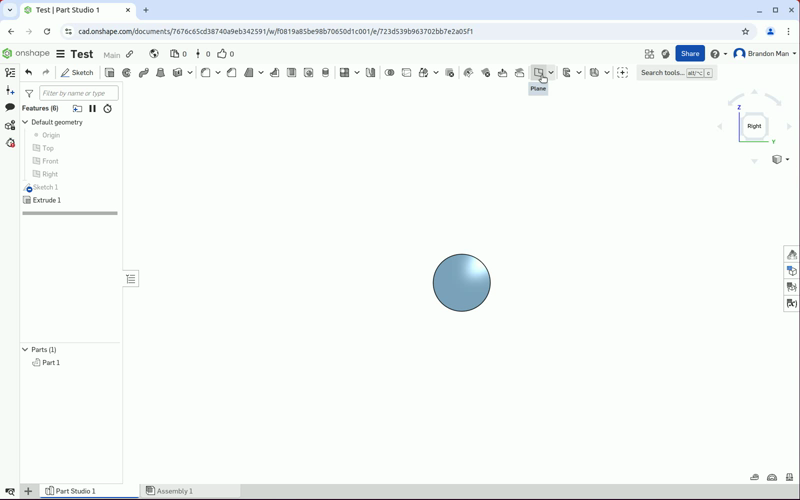
click(541, 75)
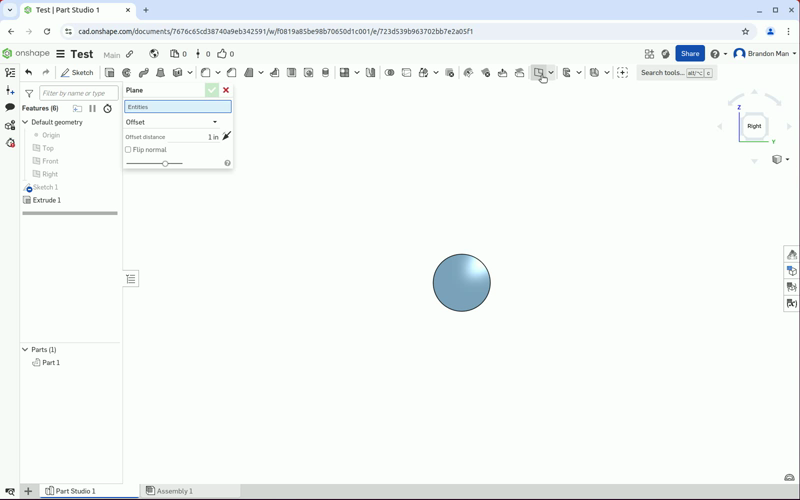
mouse_move(73, 176)
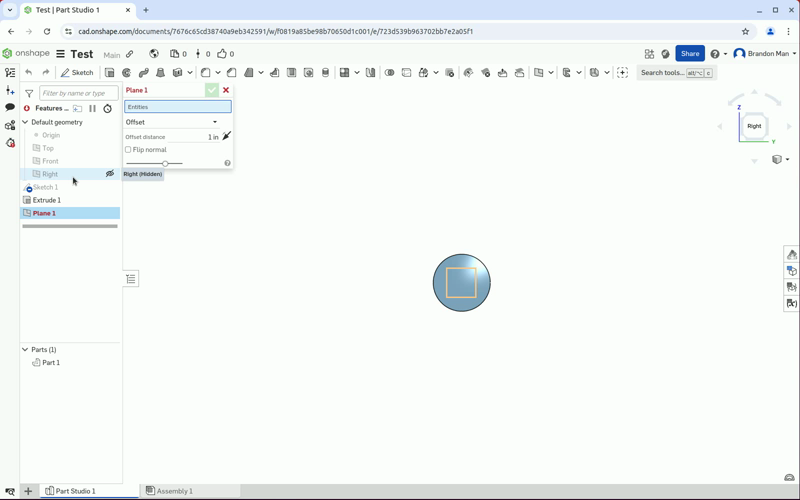
click(73, 176)
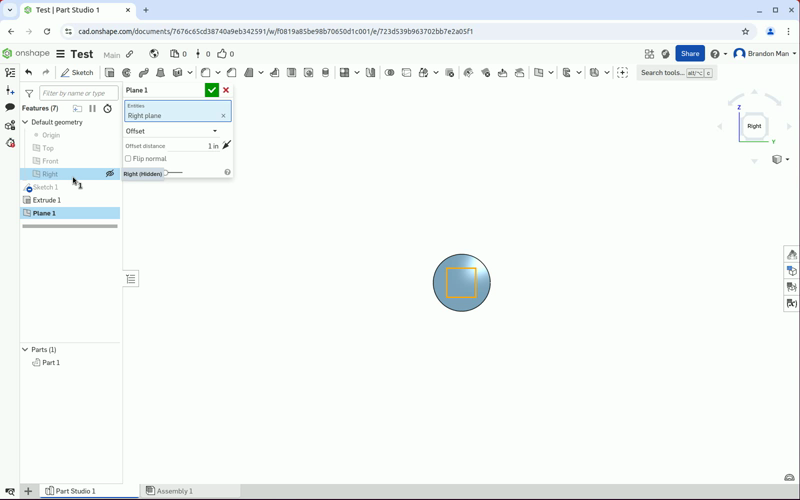
key(tab, 2)
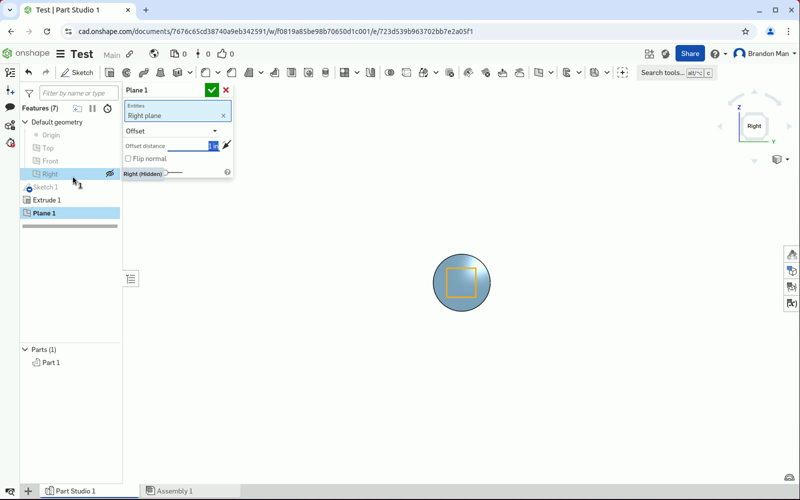
text(14.697)
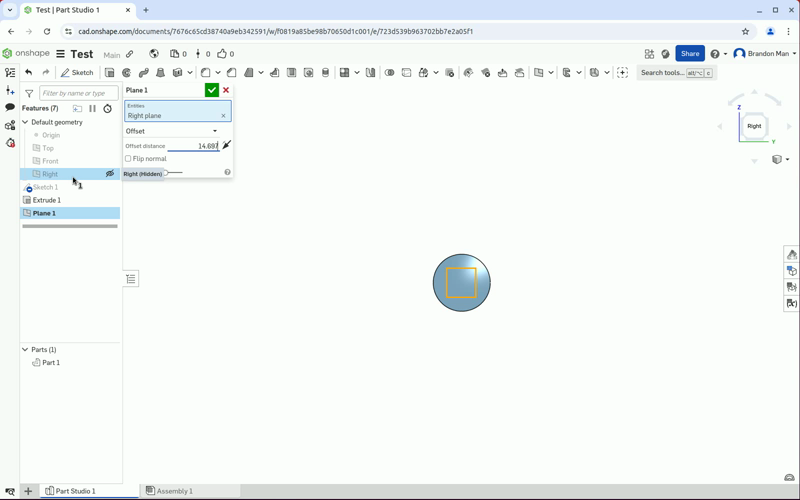
key(enter, 2)
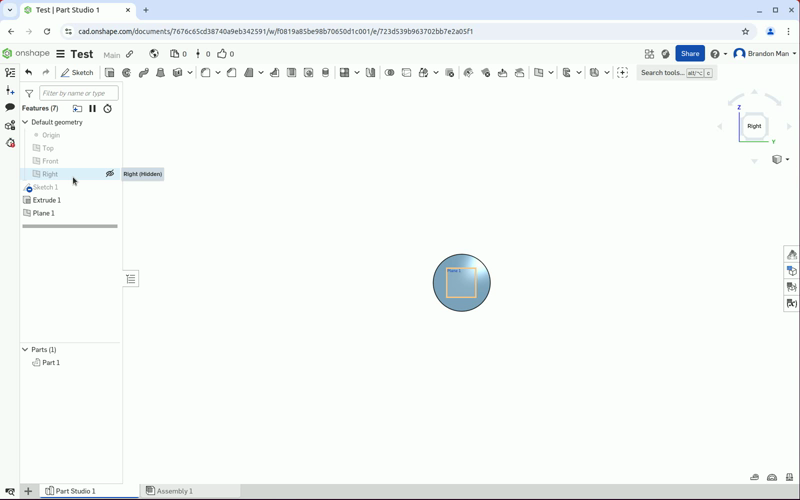
key(shift+s)
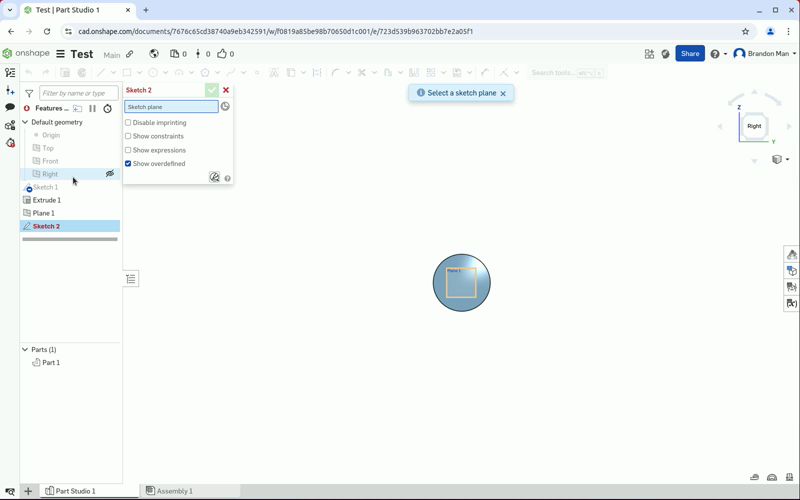
mouse_move(73, 215)
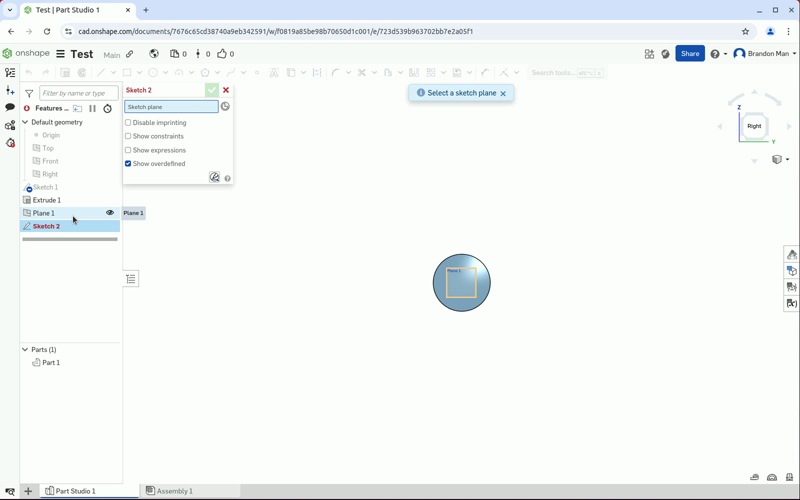
click(73, 215)
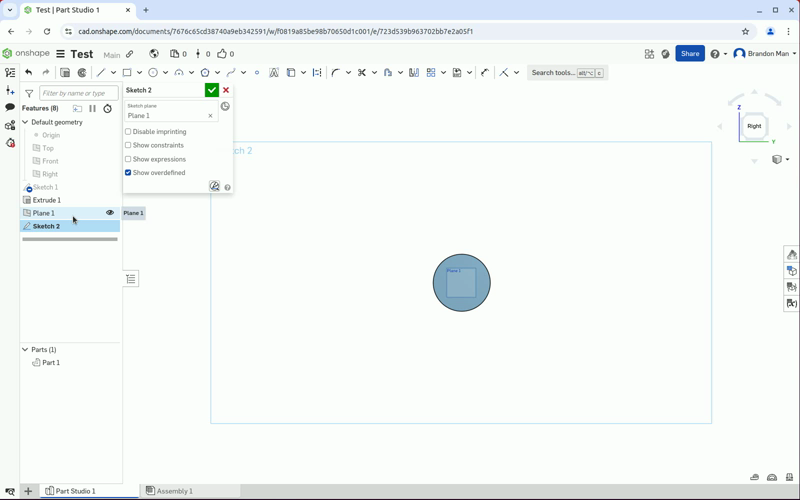
mouse_move(73, 352)
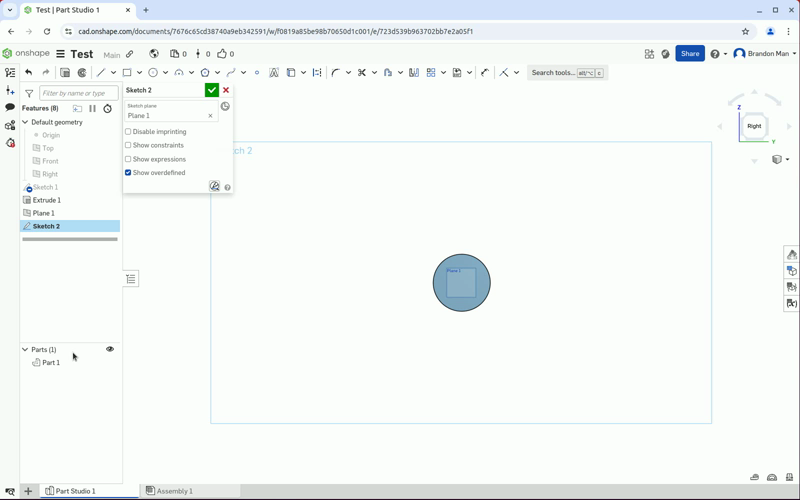
key(y)
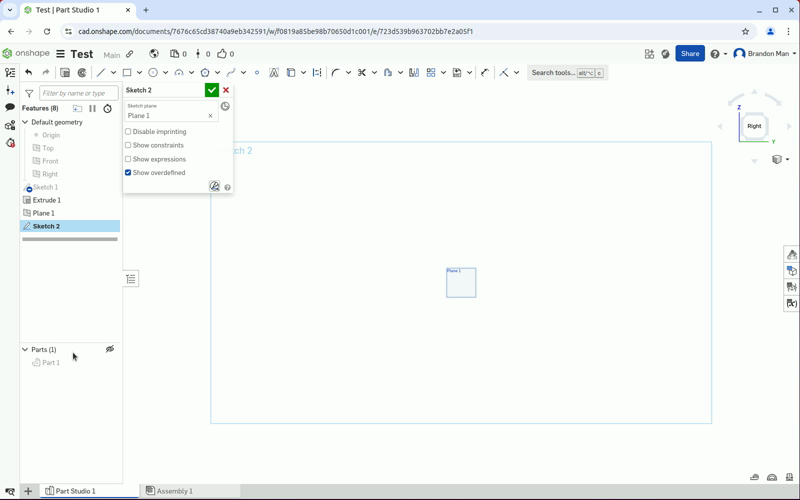
key(c)
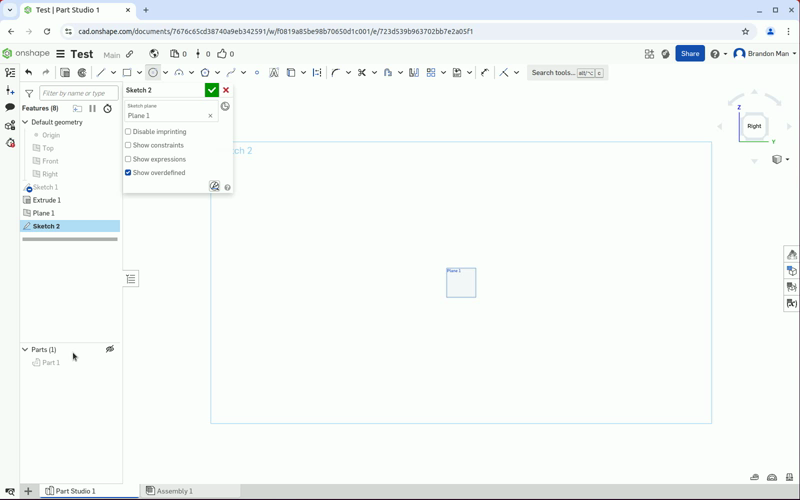
key_down(shift)
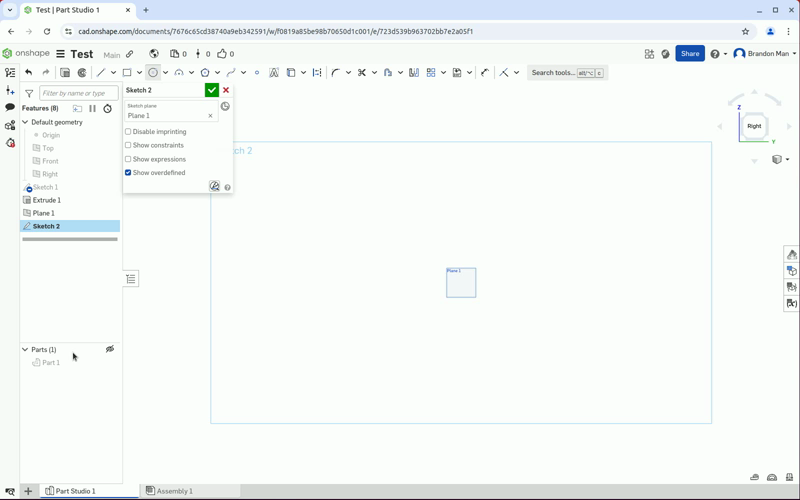
mouse_move(461, 282)
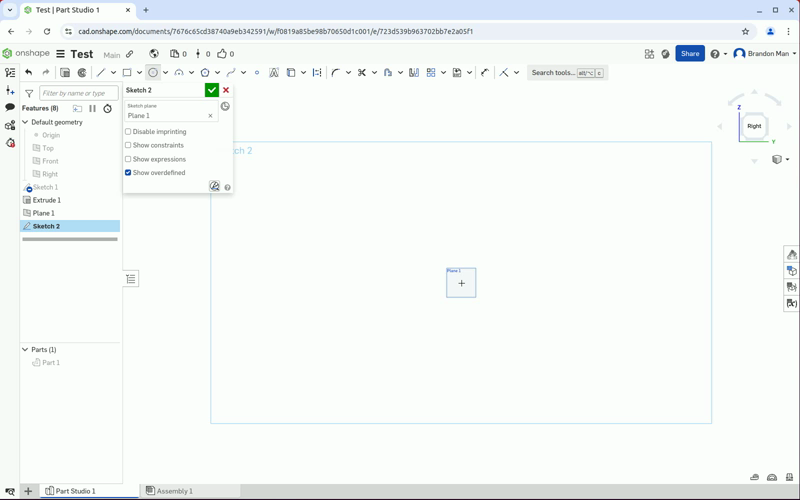
click(461, 282)
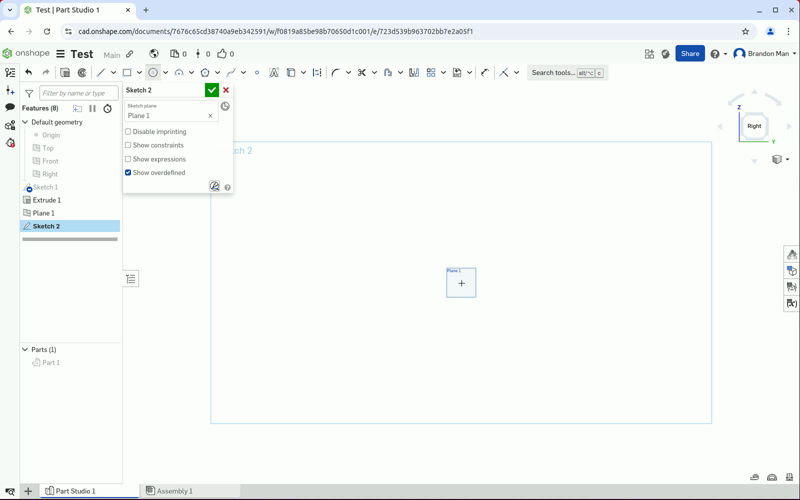
key_up(shift)
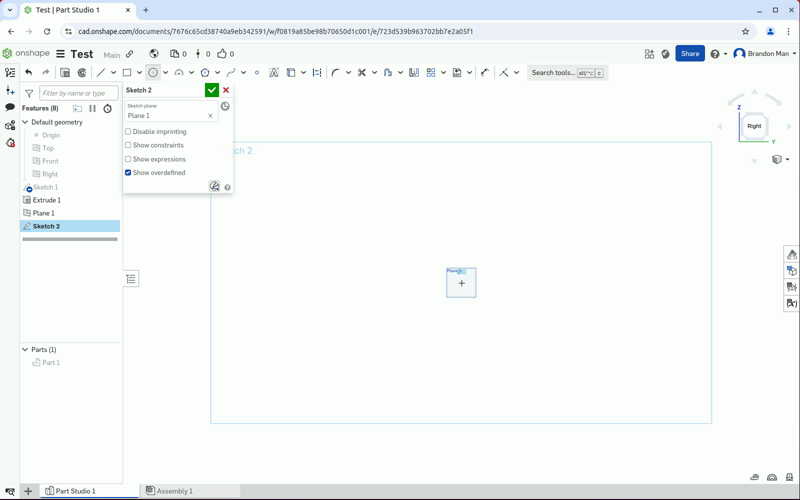
mouse_move(481, 282)
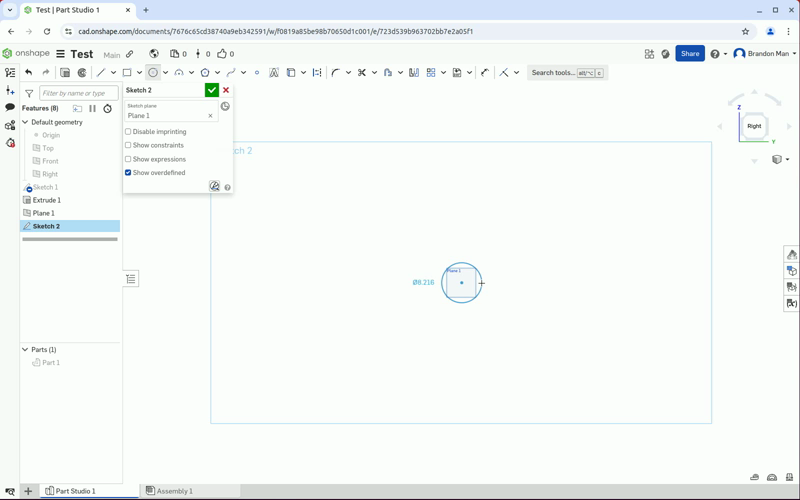
click(481, 282)
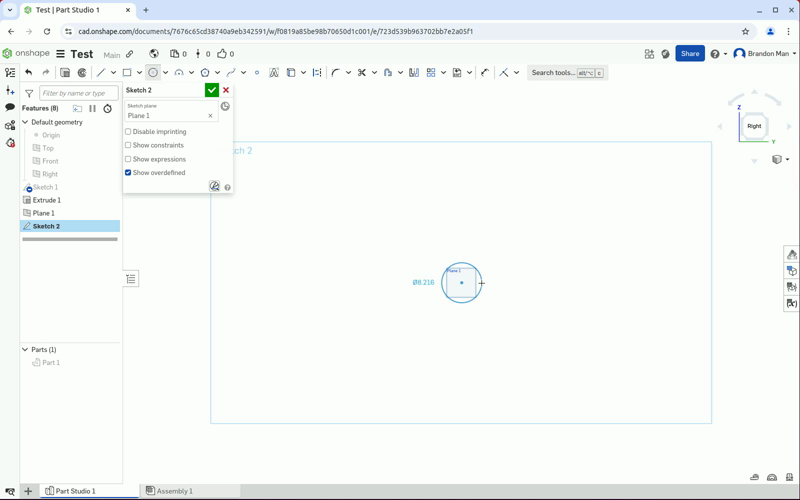
key(esc)
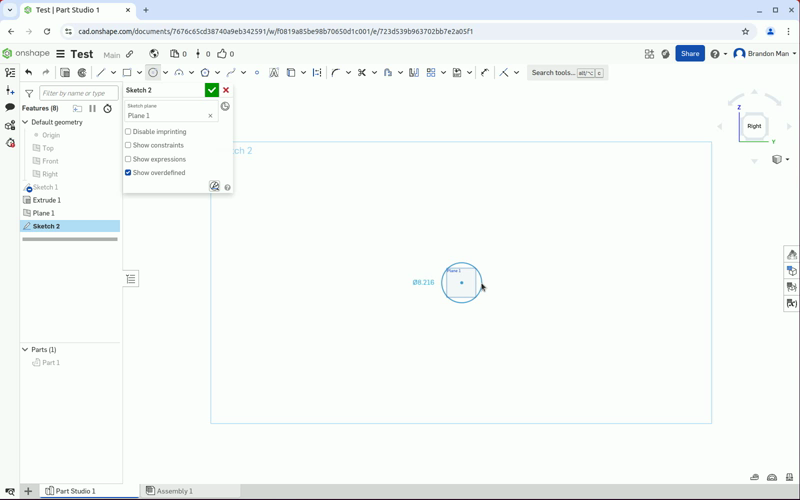
mouse_move(479, 282)
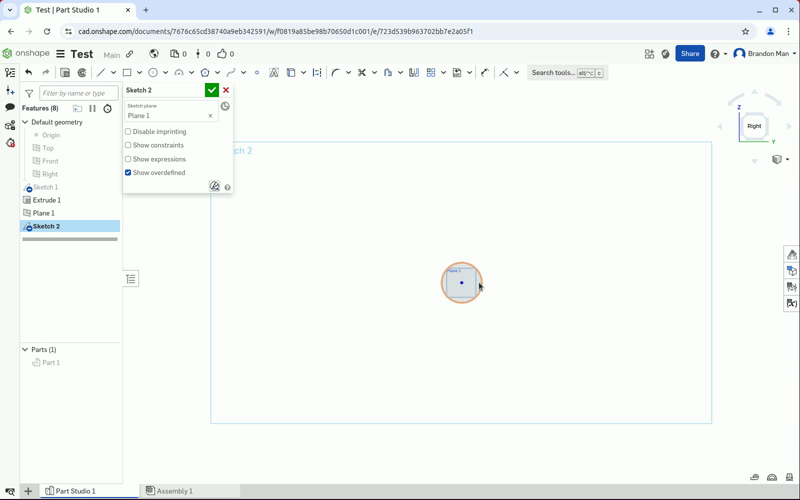
scroll(6)
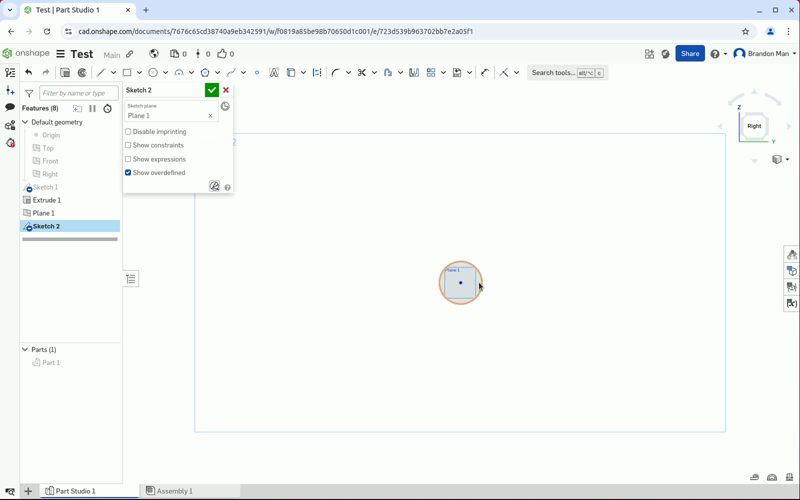
scroll(6)
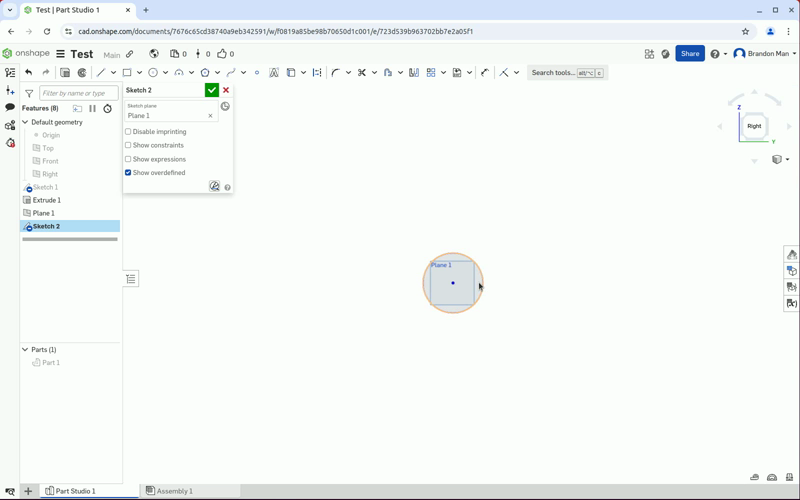
scroll(6)
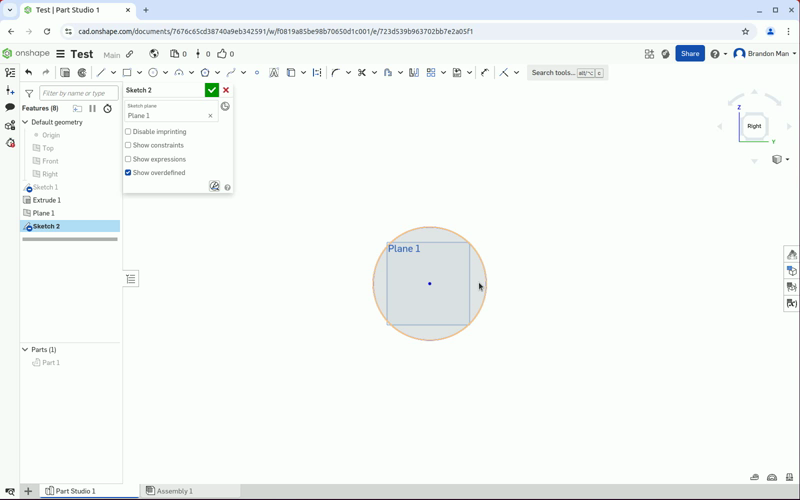
scroll(6)
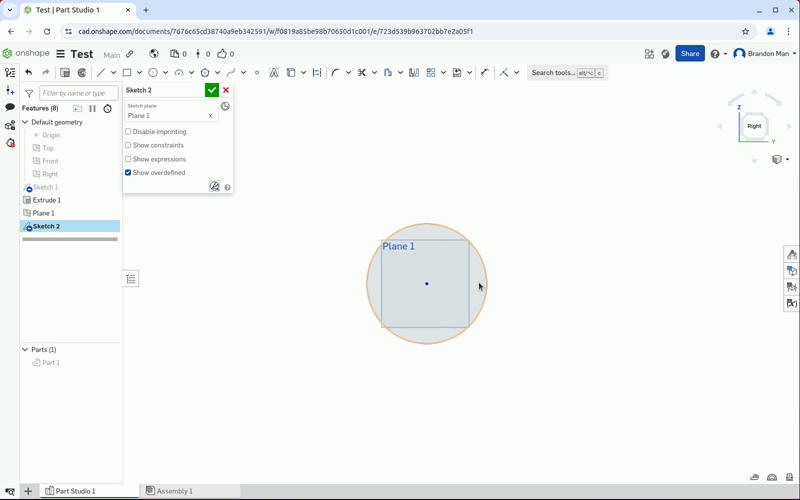
scroll(6)
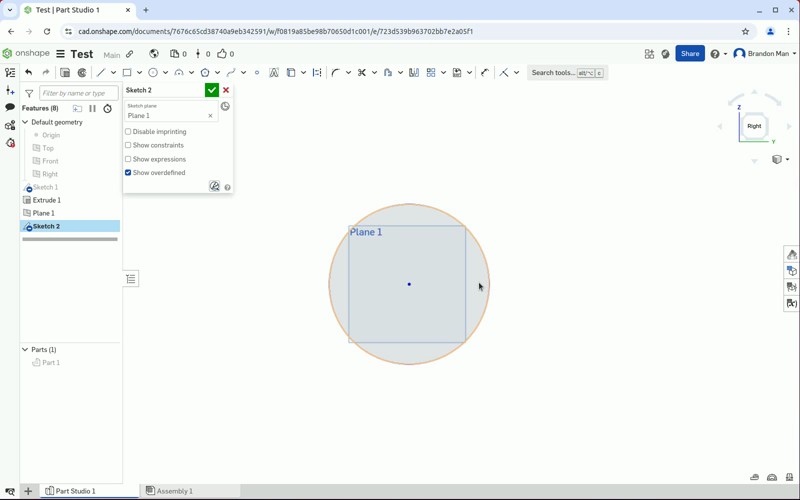
scroll(6)
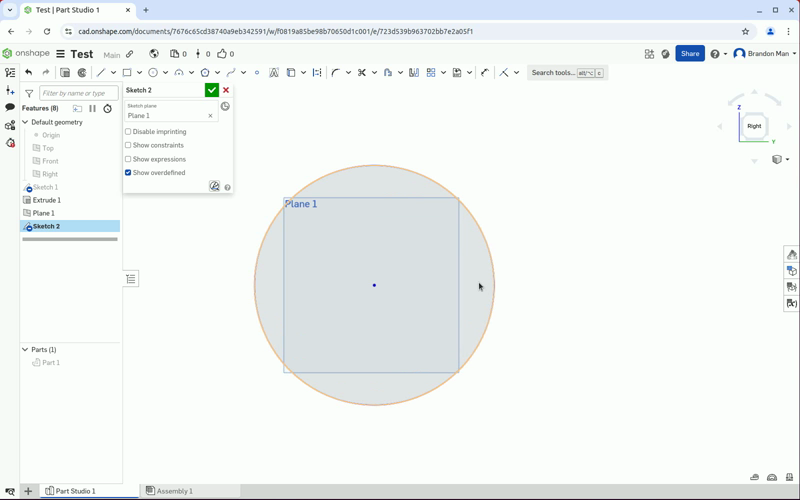
scroll(6)
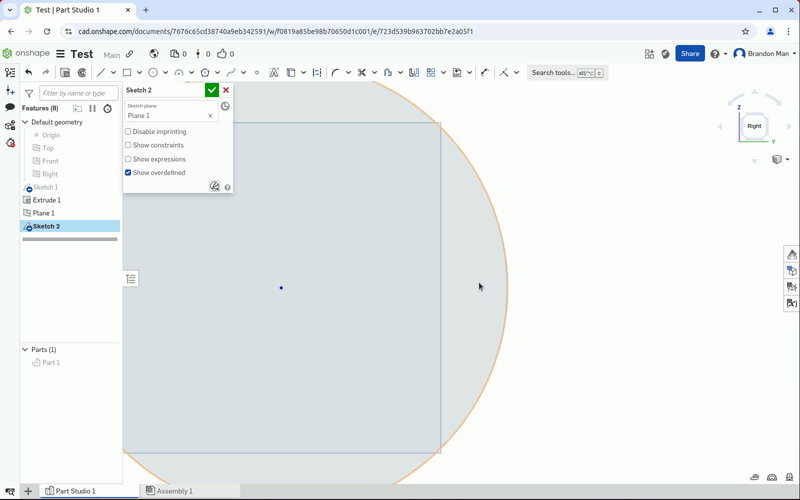
click(479, 282)
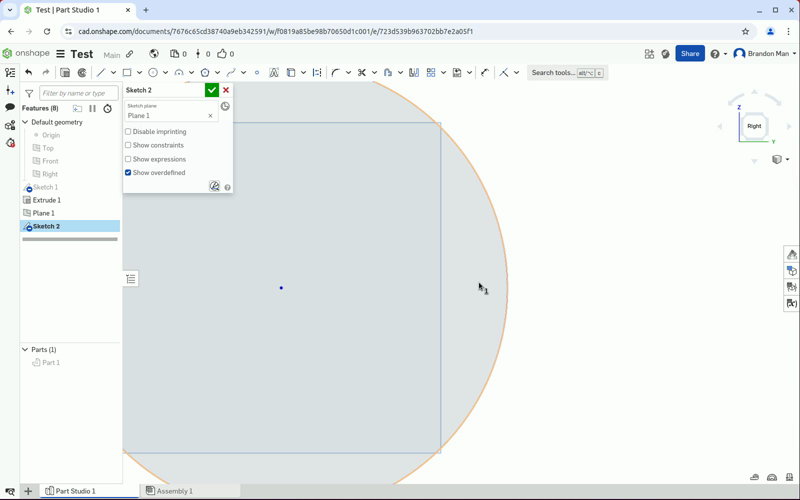
scroll(-6)
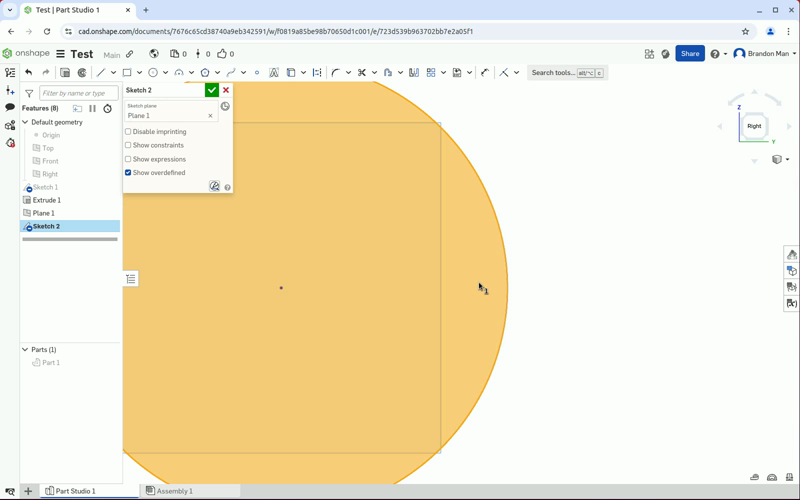
scroll(-6)
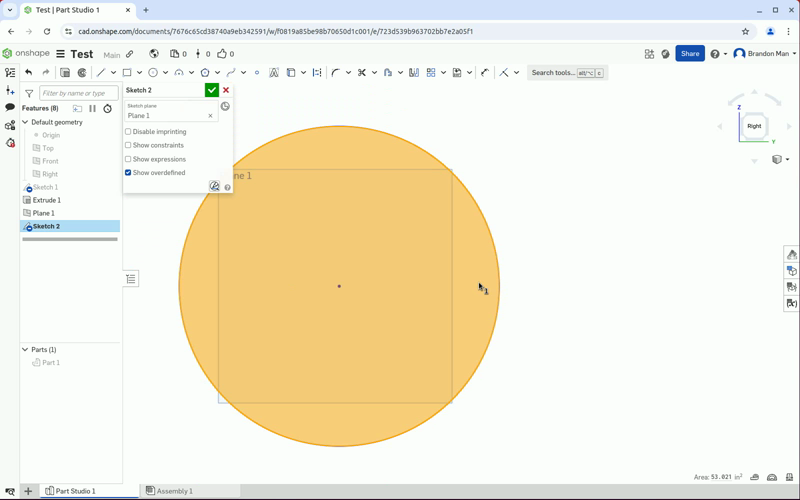
scroll(-6)
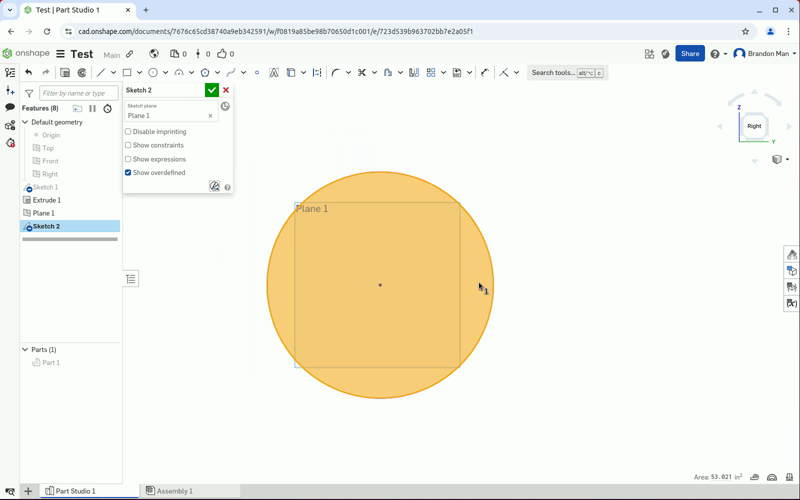
scroll(-6)
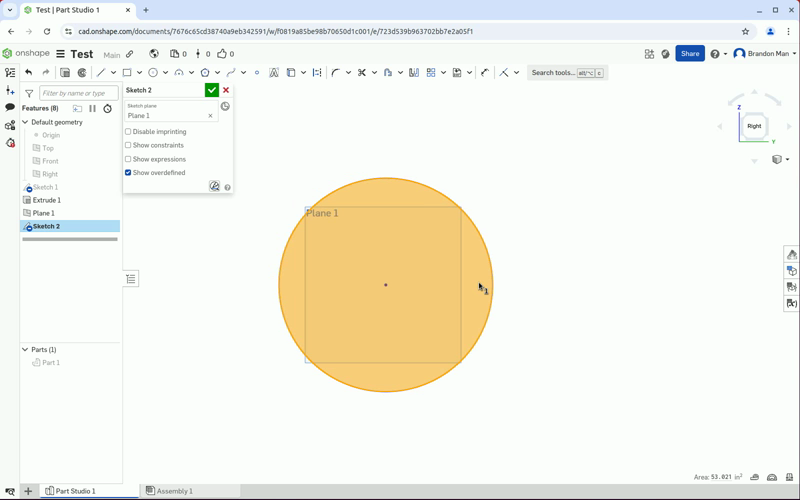
scroll(-6)
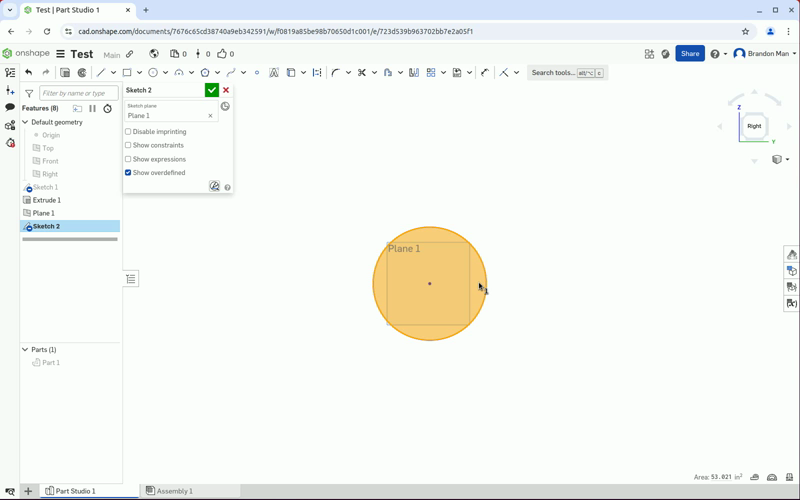
scroll(-6)
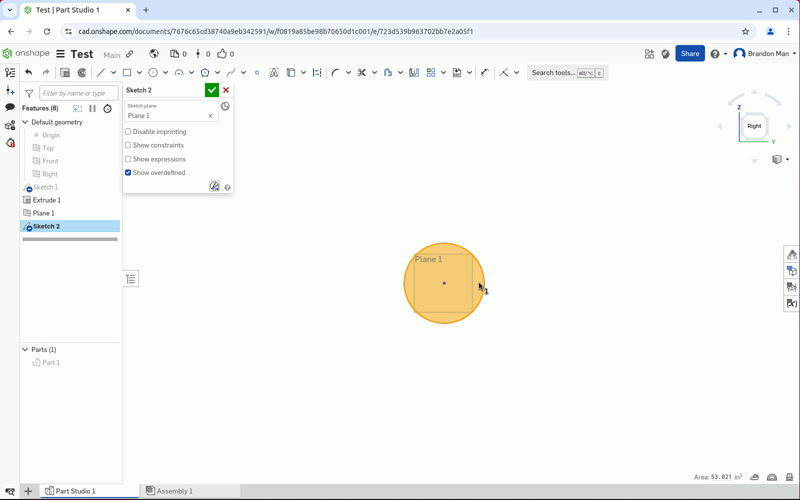
scroll(-6)
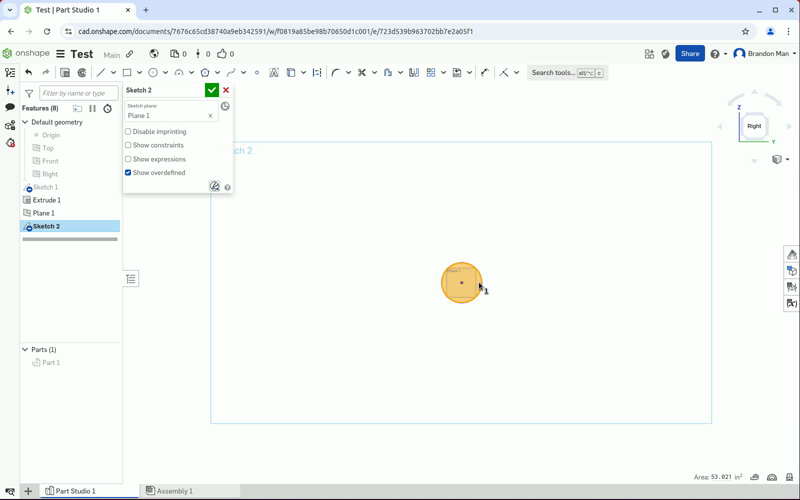
mouse_move(73, 352)
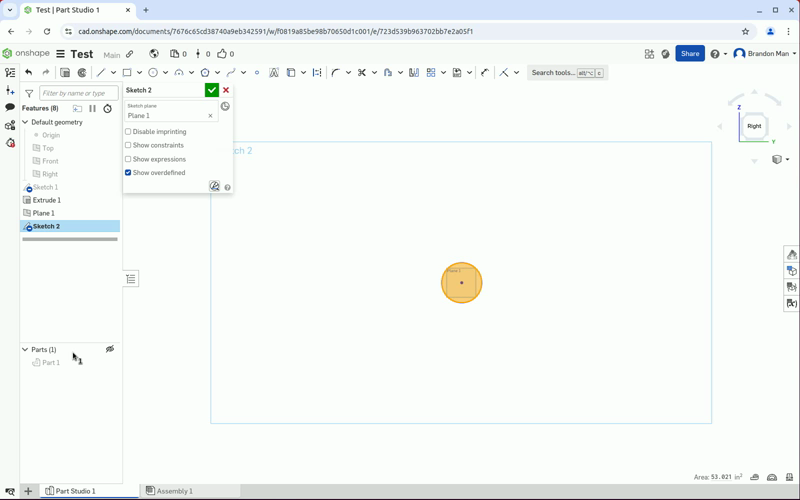
key(shift+y)
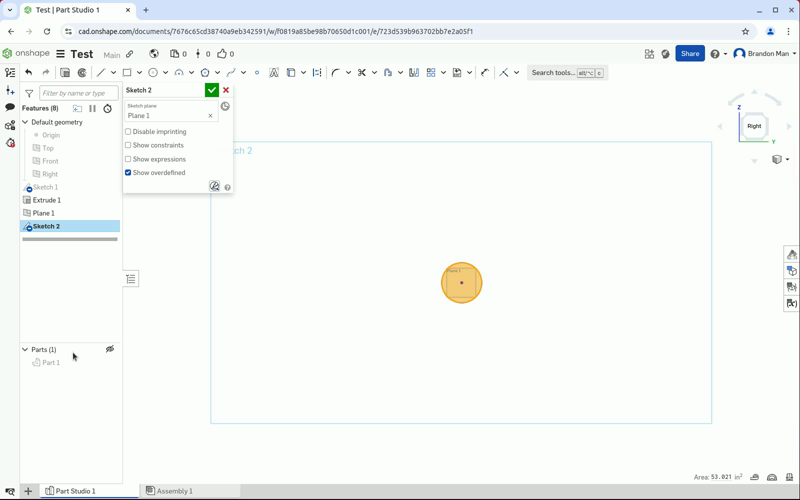
key(shift+e)
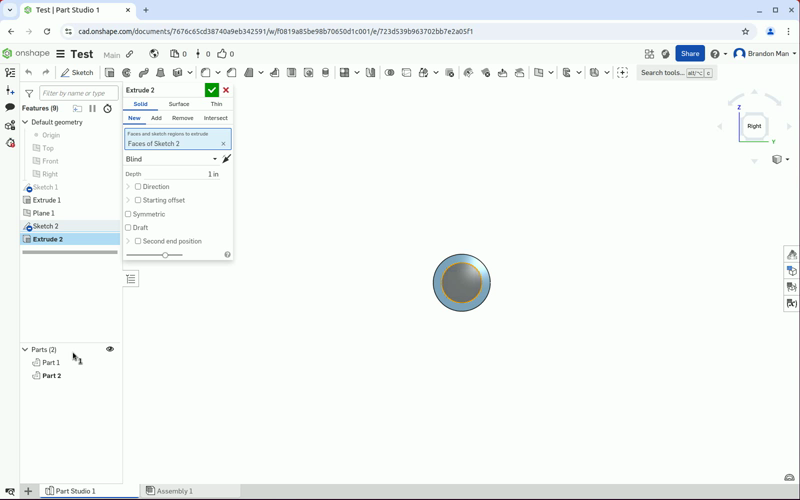
mouse_move(143, 106)
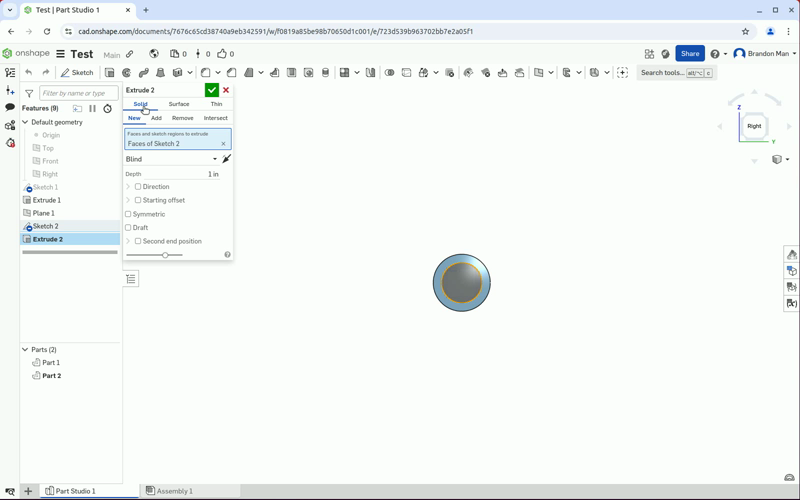
click(143, 106)
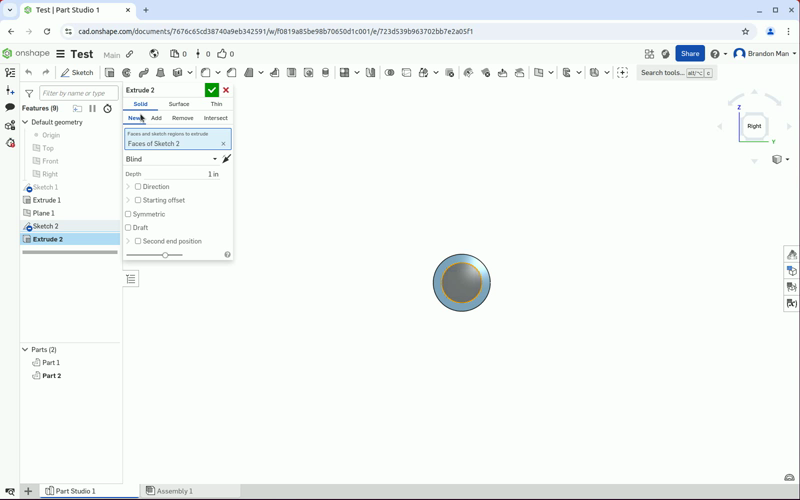
mouse_move(137, 120)
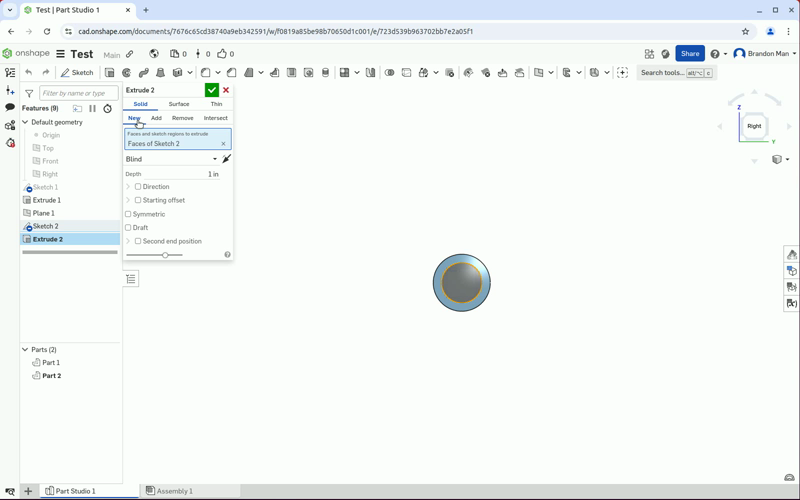
click(137, 120)
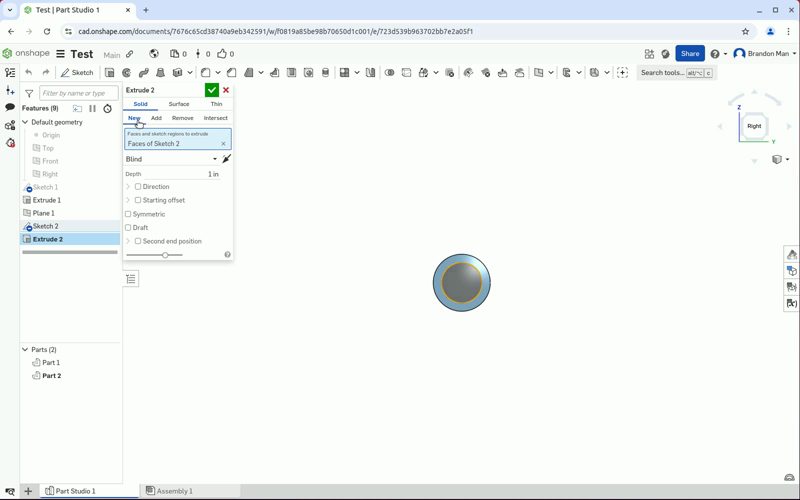
key(tab, 4)
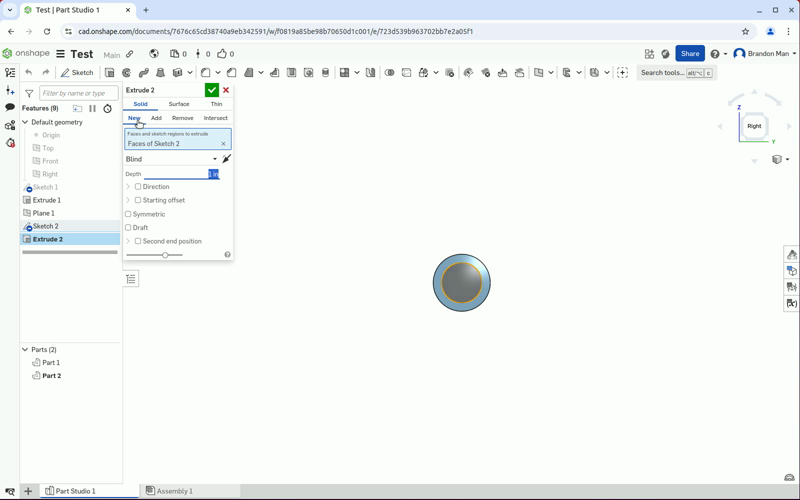
text(8.425)
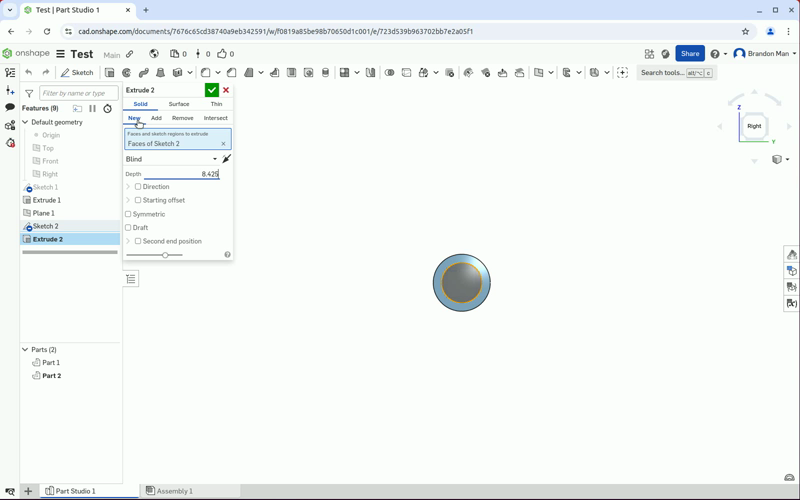
key(enter)
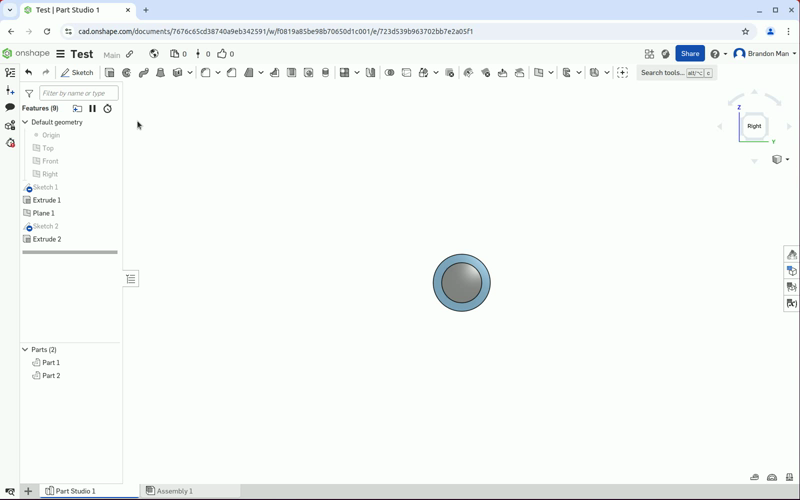
key(shift+h)
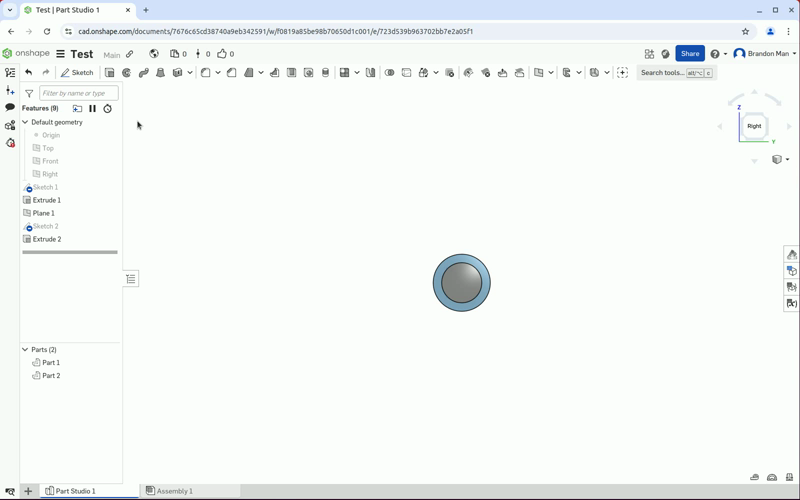
key(shift+h)
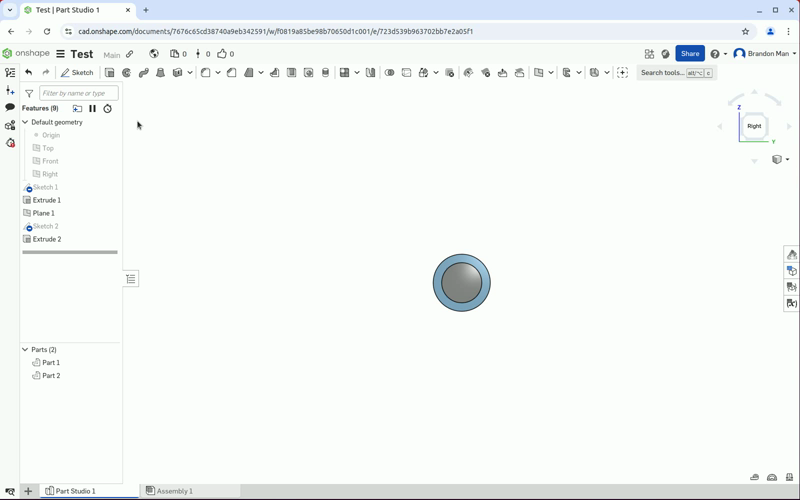
mouse_move(73, 189)
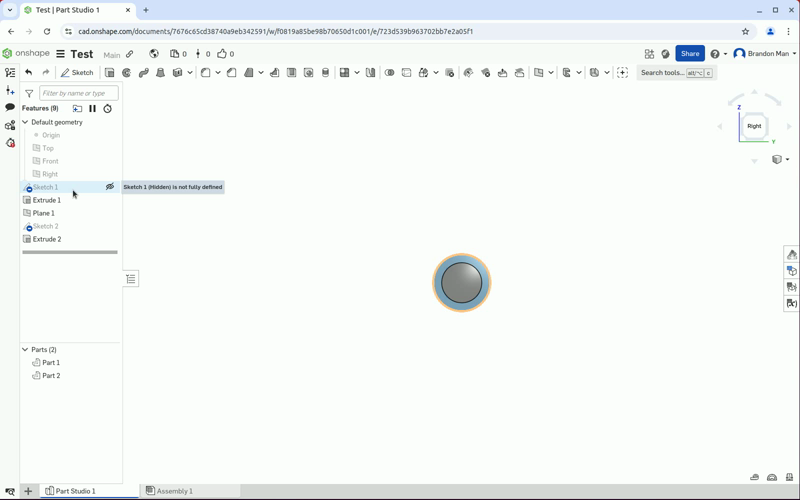
click(73, 189)
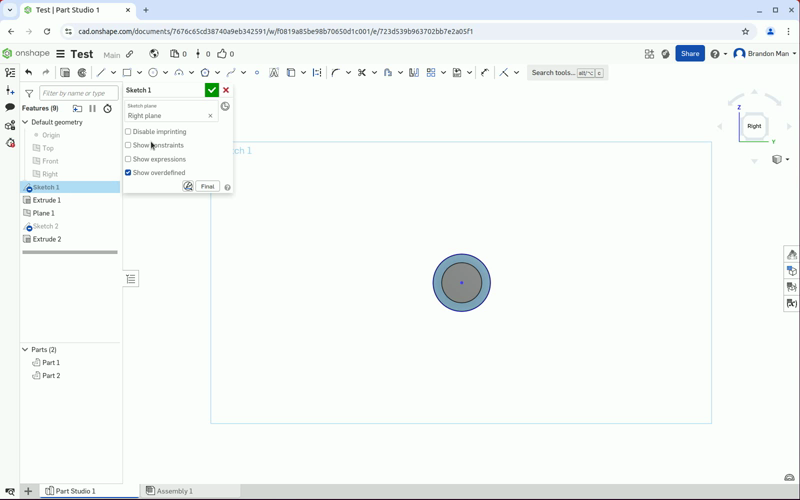
mouse_move(229, 92)
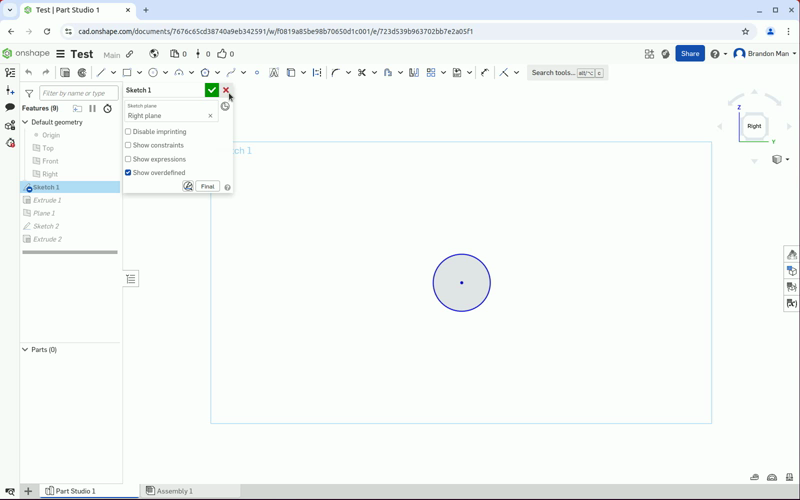
click(229, 92)
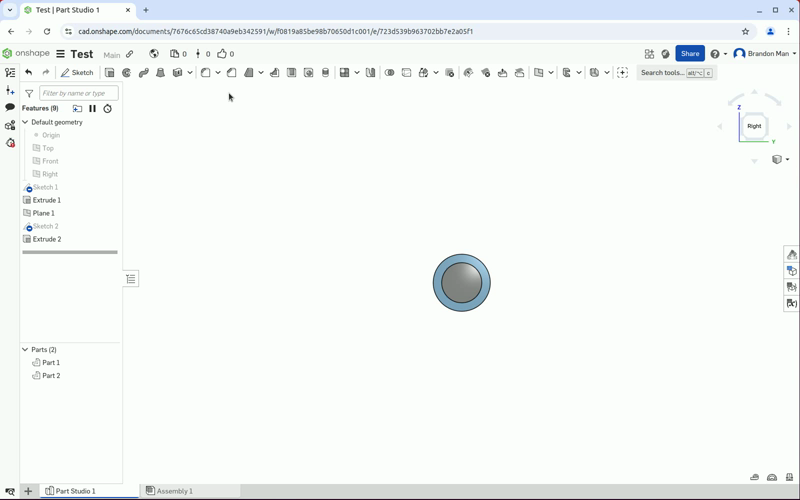
mouse_move(541, 75)
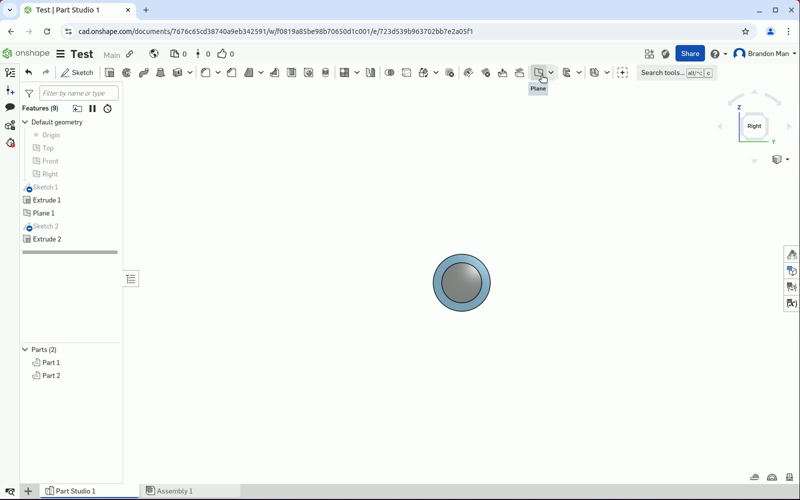
click(541, 75)
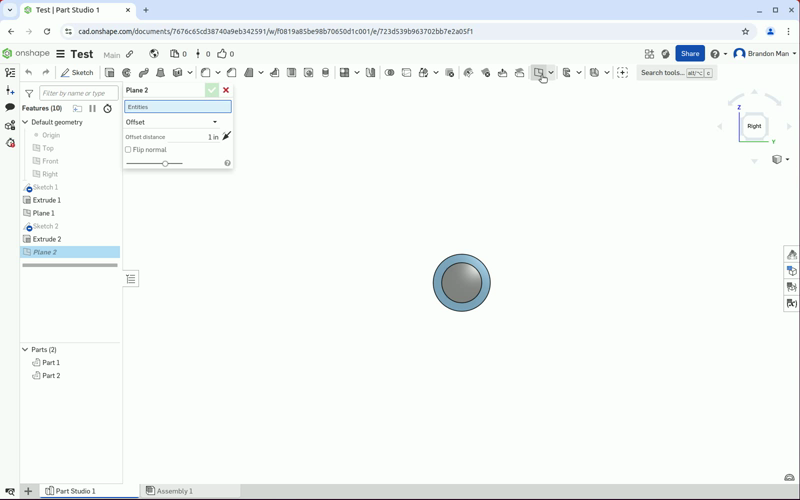
mouse_move(73, 176)
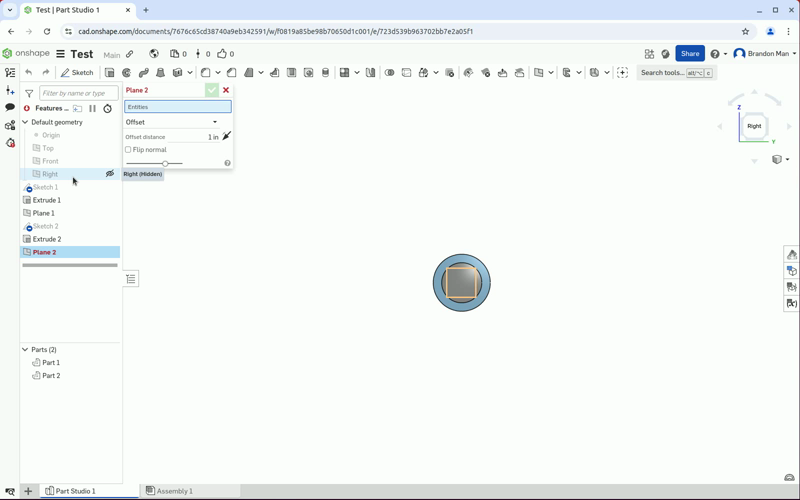
click(73, 176)
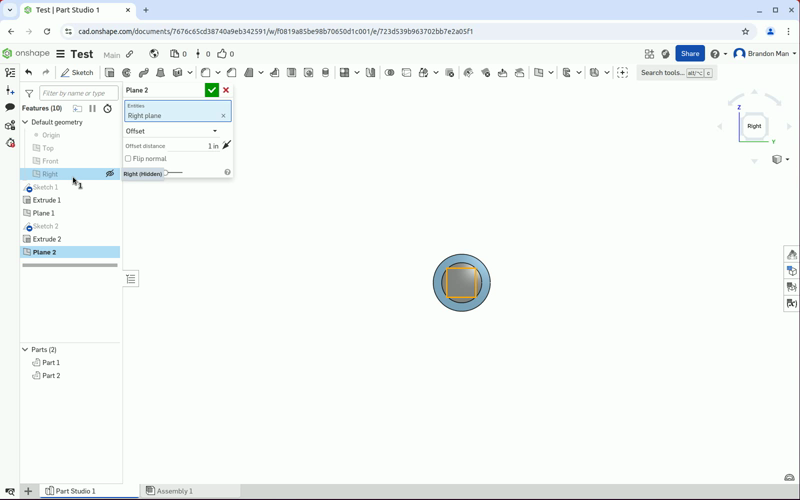
key(tab, 2)
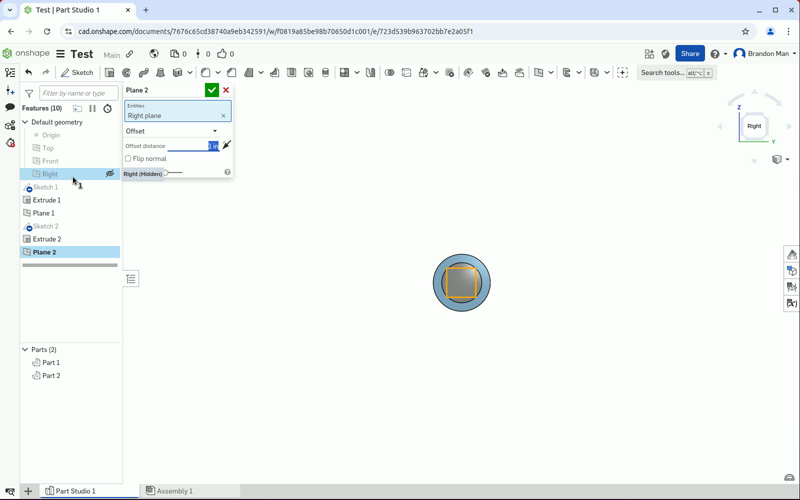
text(14.697)
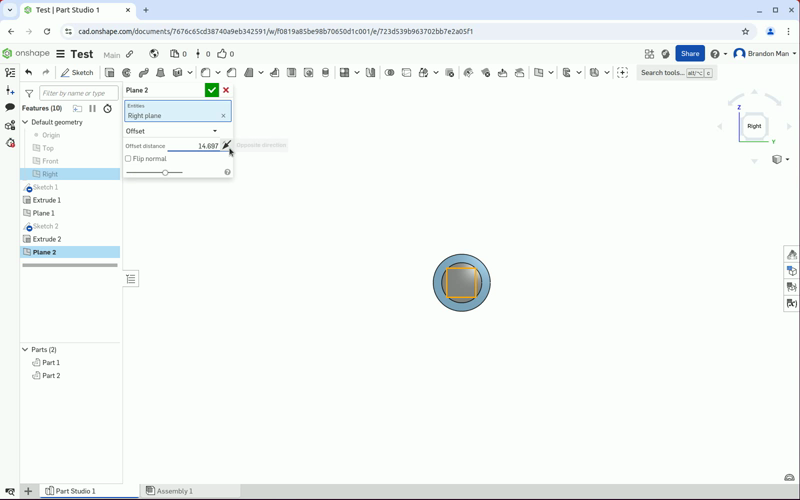
mouse_move(229, 147)
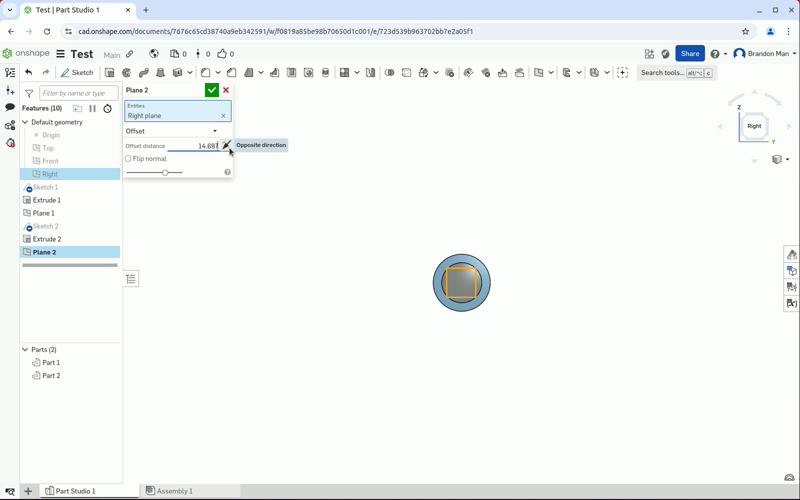
click(229, 147)
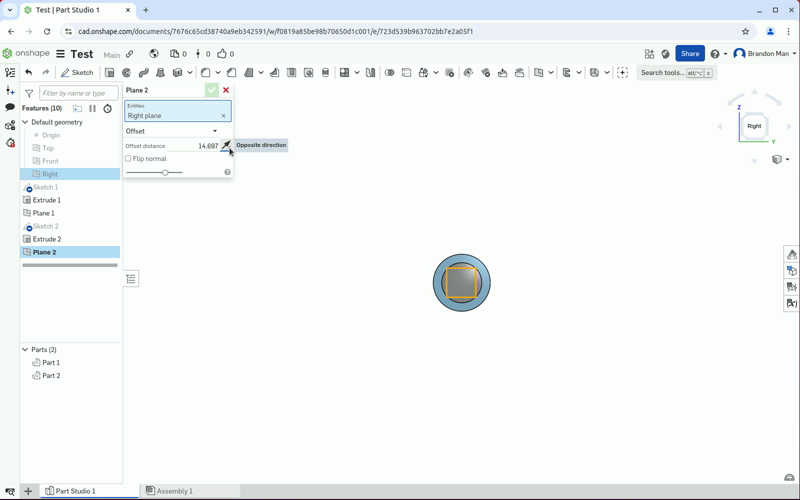
key(enter, 2)
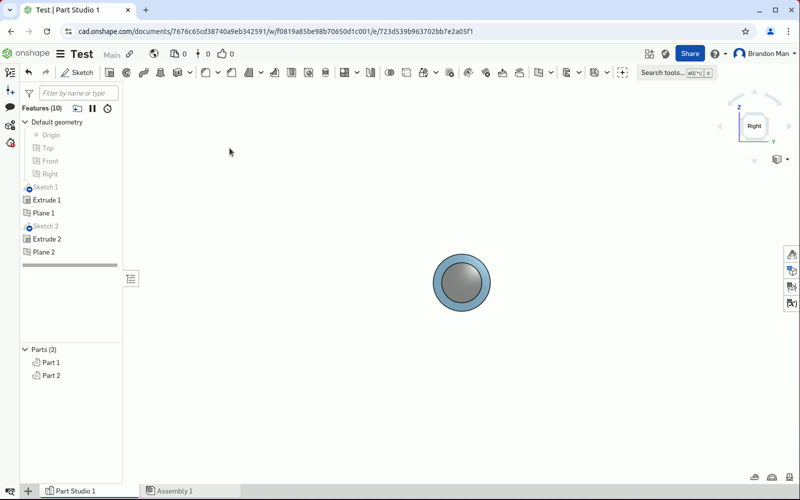
key(shift+s)
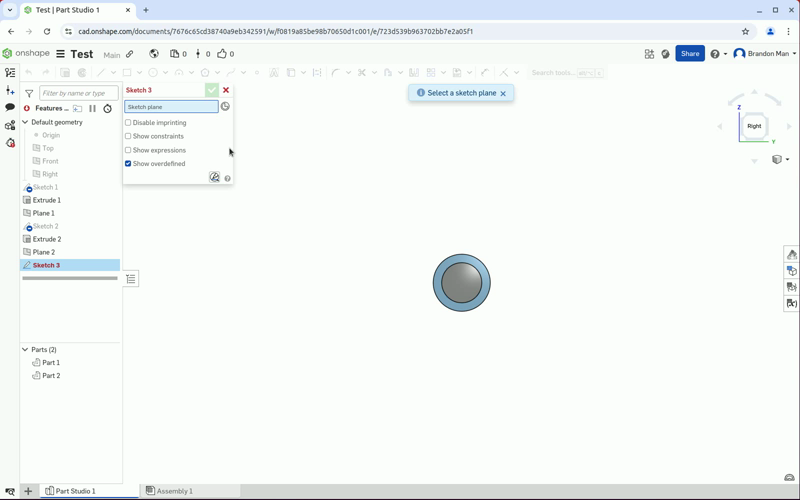
mouse_move(73, 254)
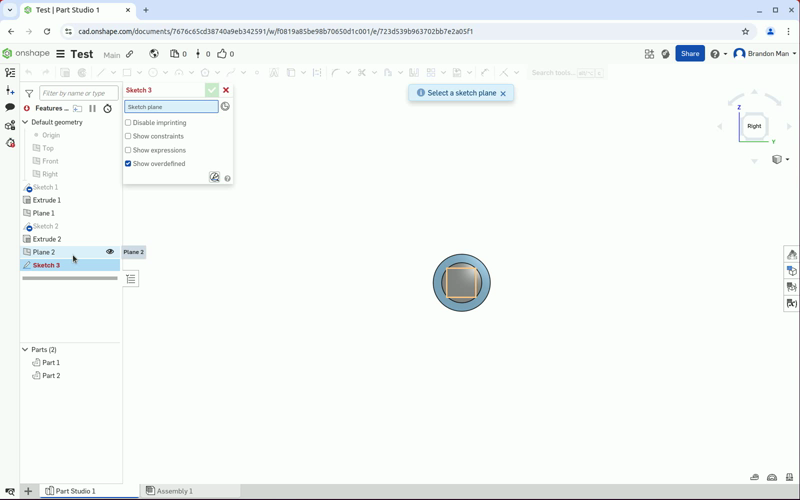
click(73, 254)
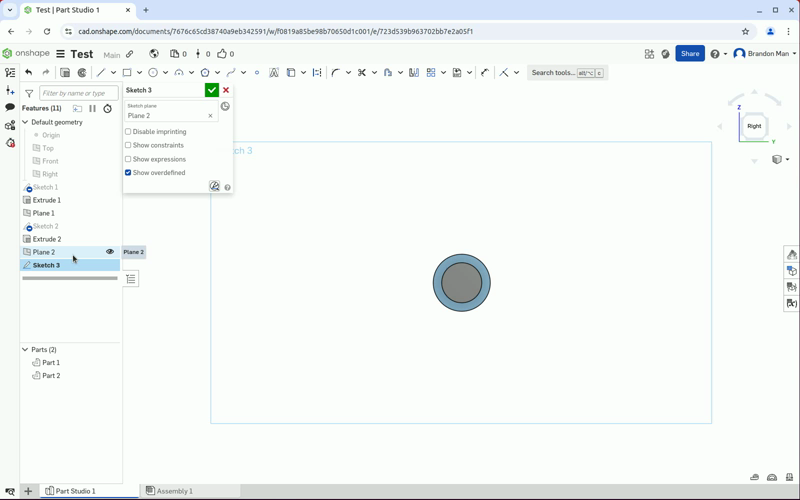
mouse_move(73, 352)
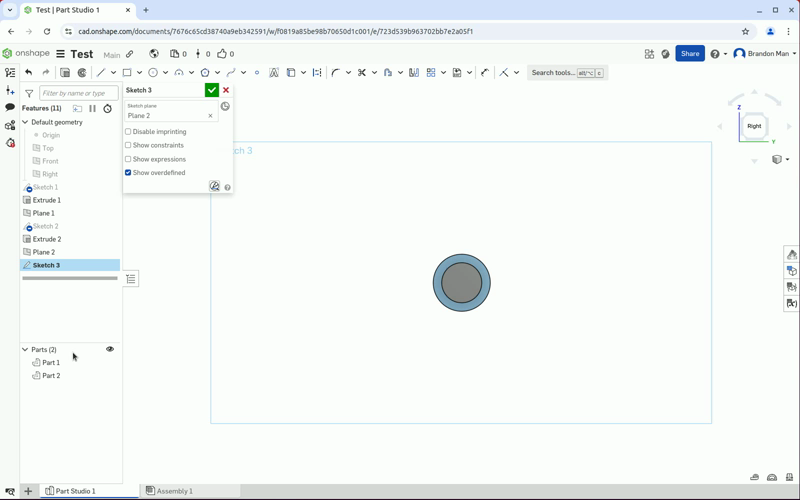
key(y)
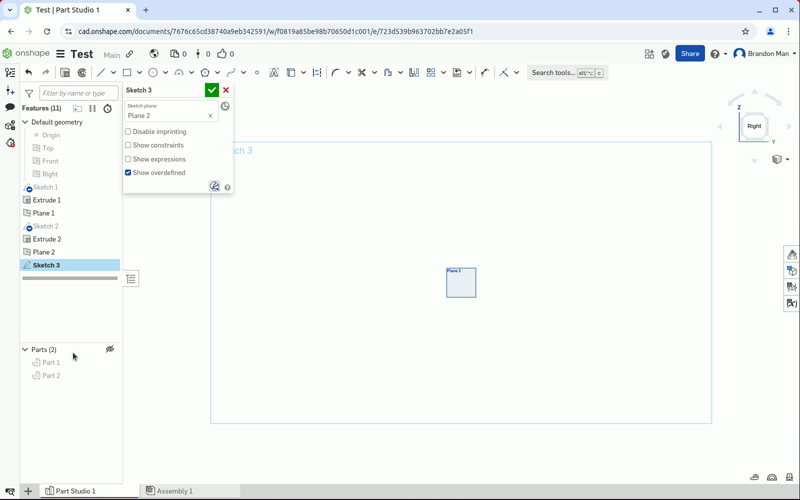
key(c)
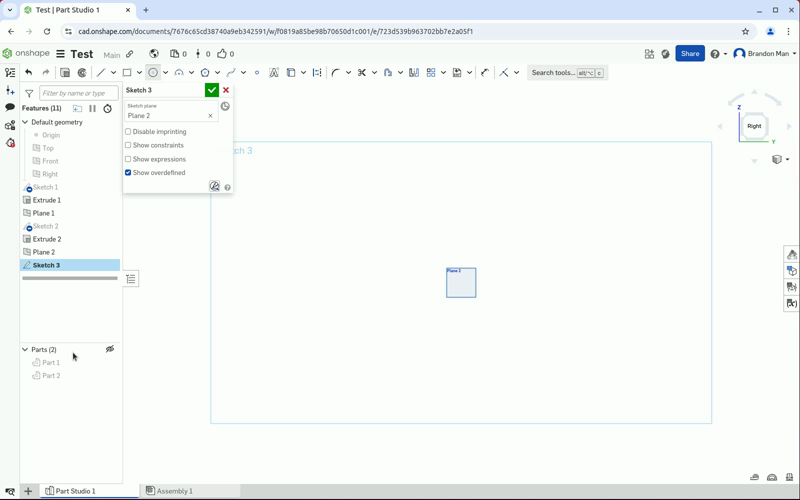
key_down(shift)
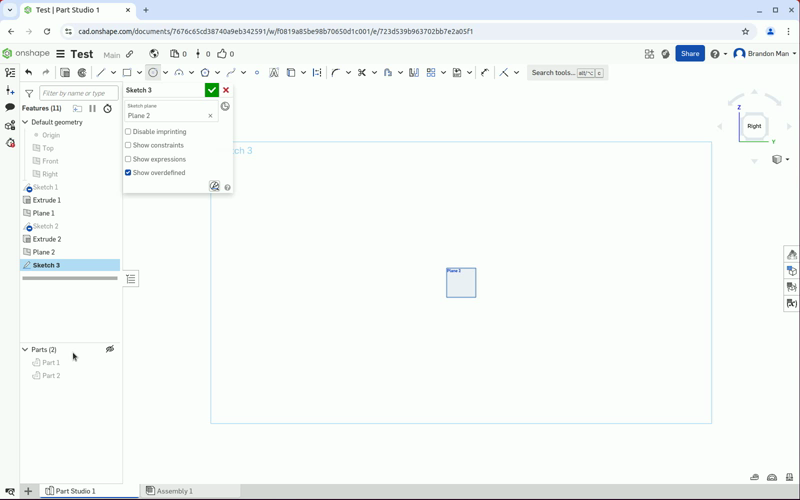
mouse_move(460, 282)
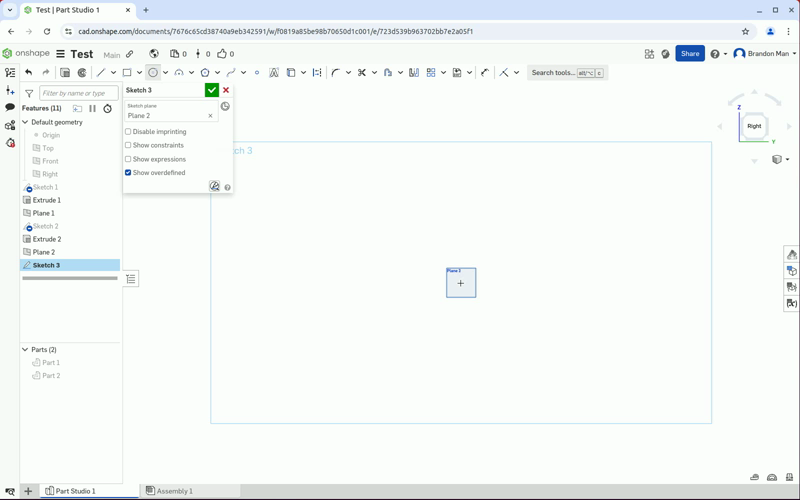
click(460, 282)
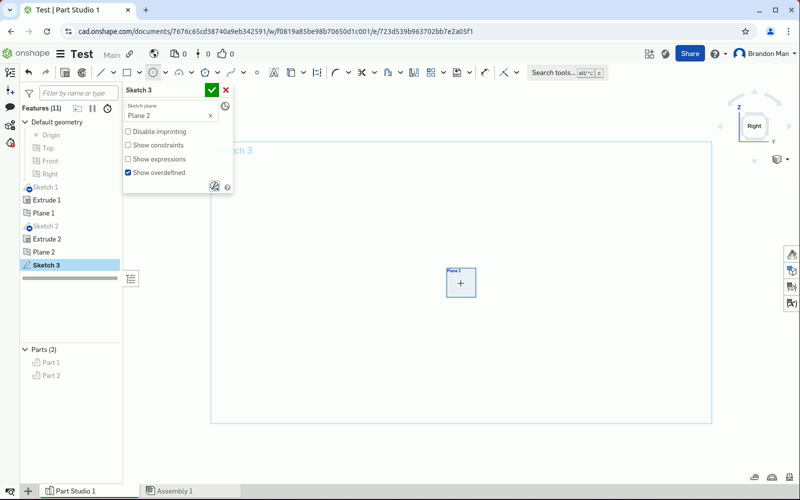
key_up(shift)
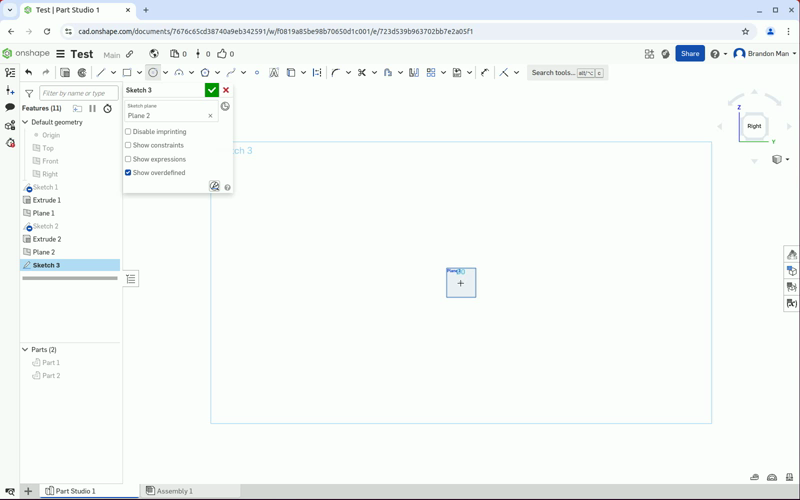
mouse_move(478, 282)
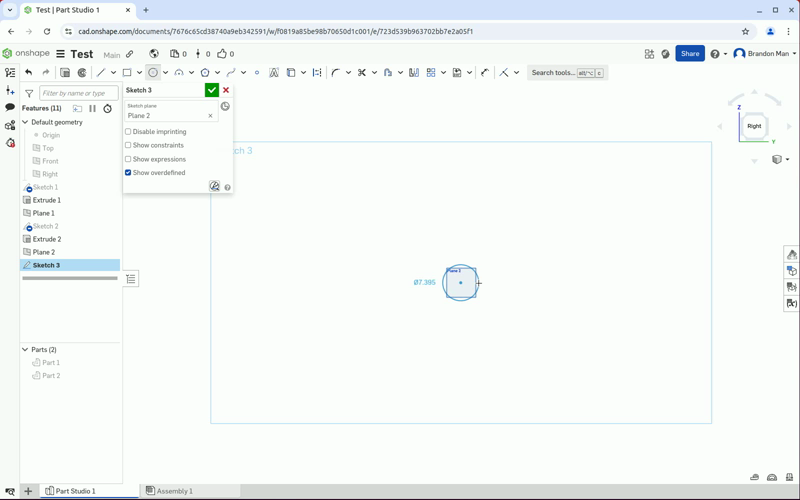
click(478, 282)
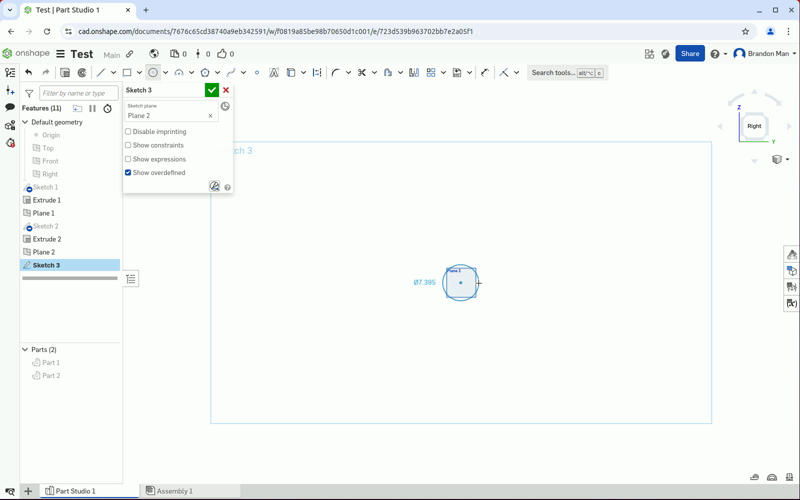
key(esc)
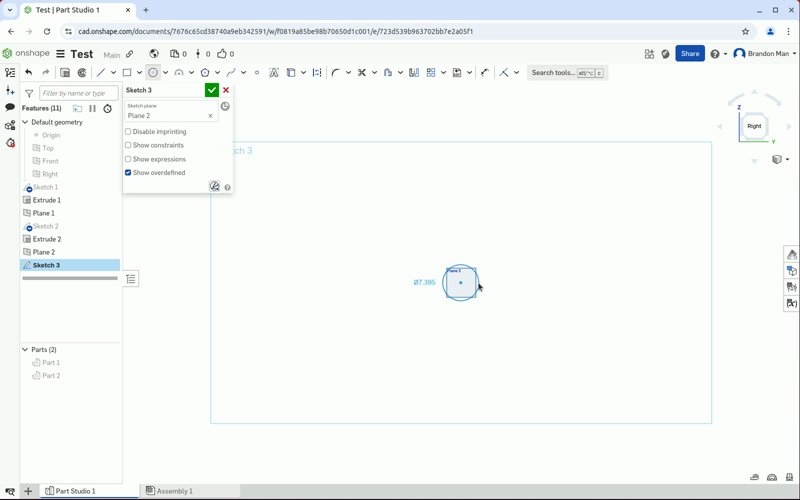
mouse_move(464, 288)
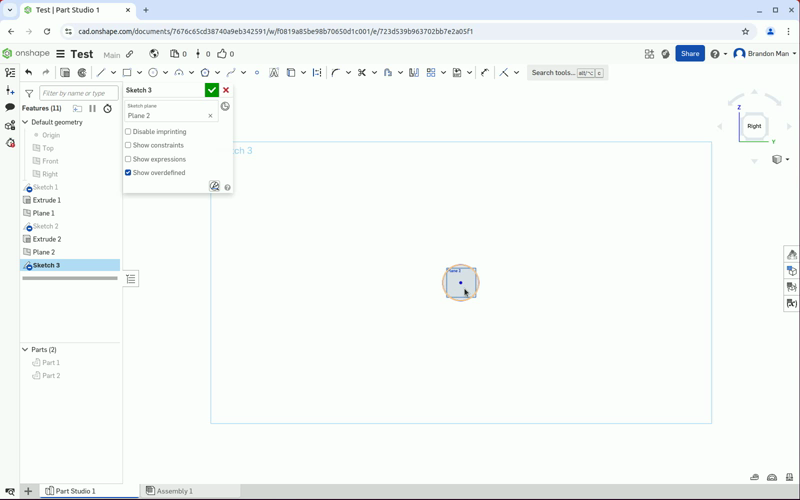
scroll(6)
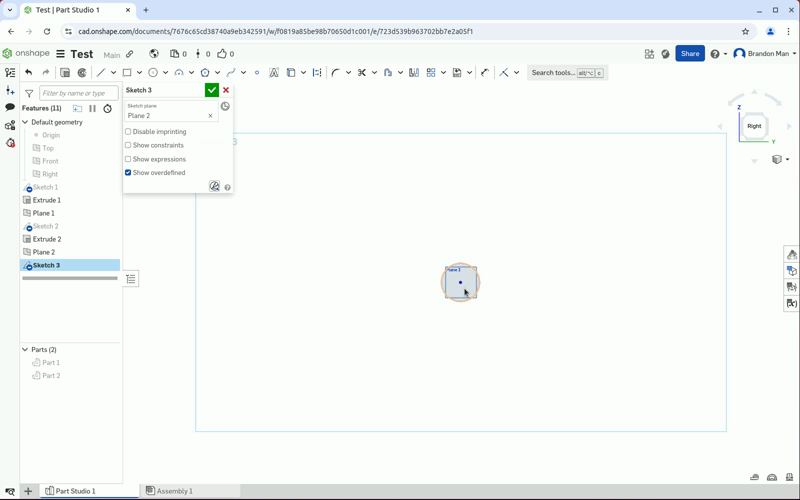
scroll(6)
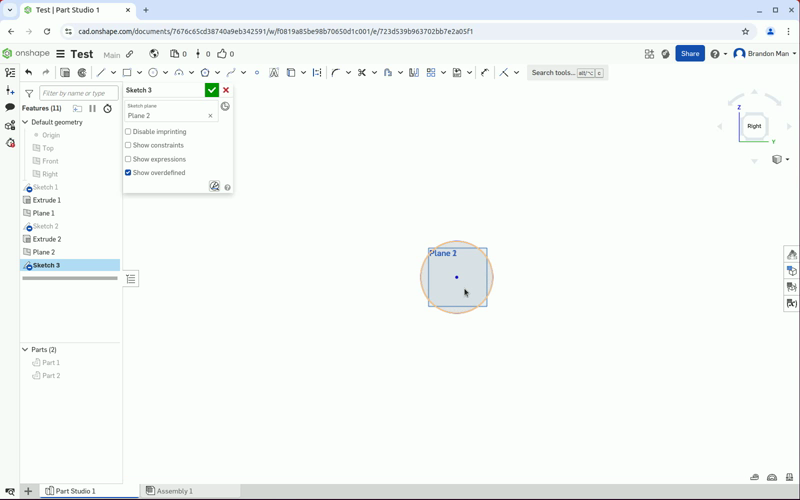
scroll(6)
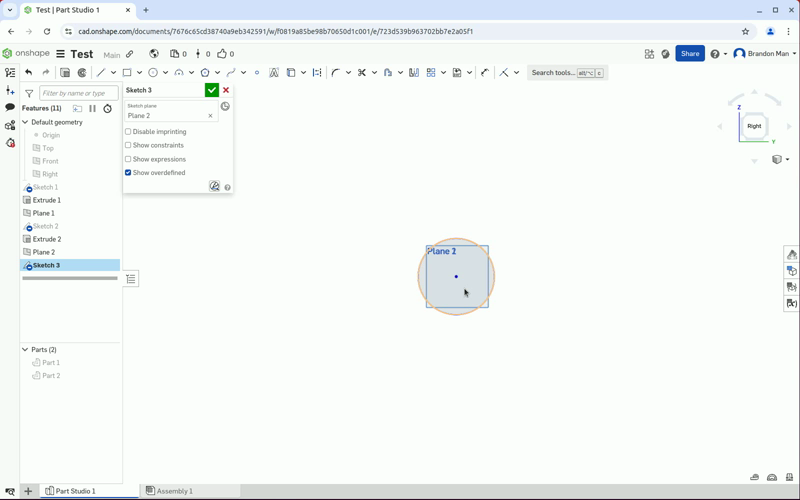
scroll(6)
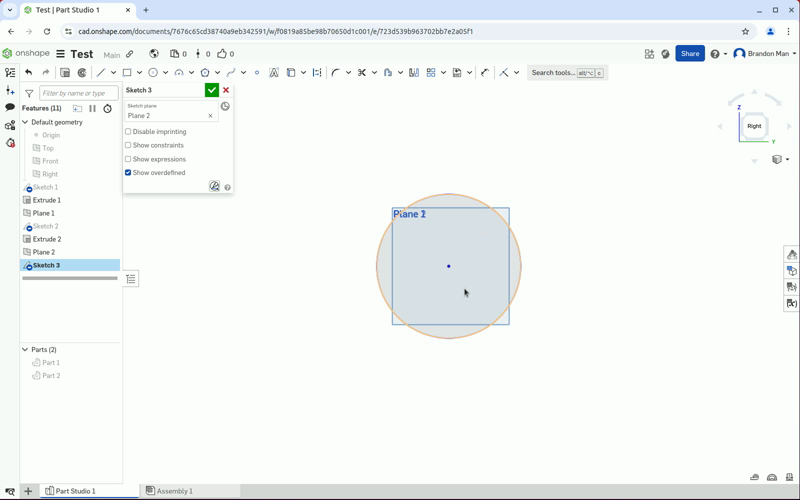
scroll(6)
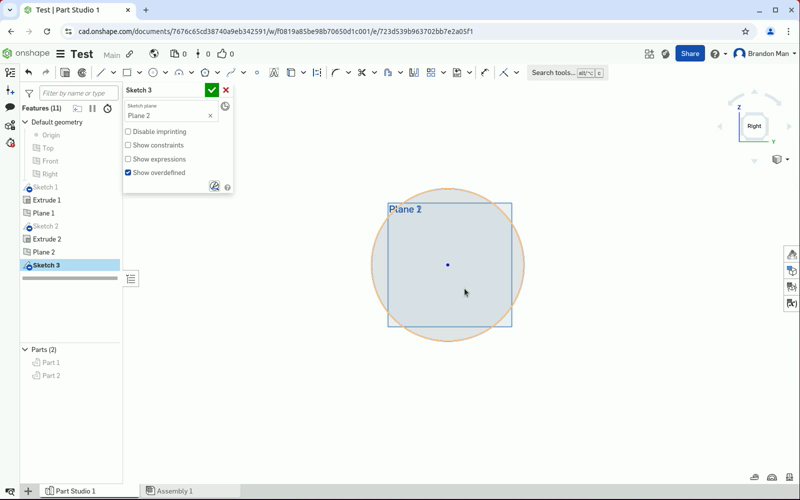
scroll(6)
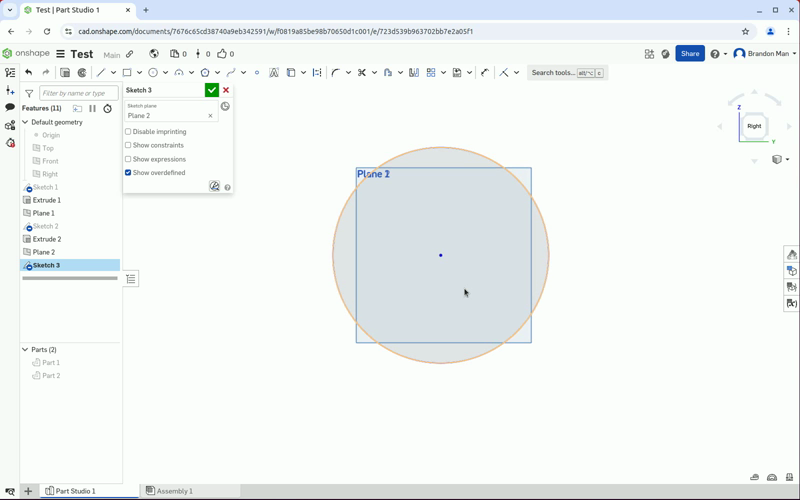
scroll(6)
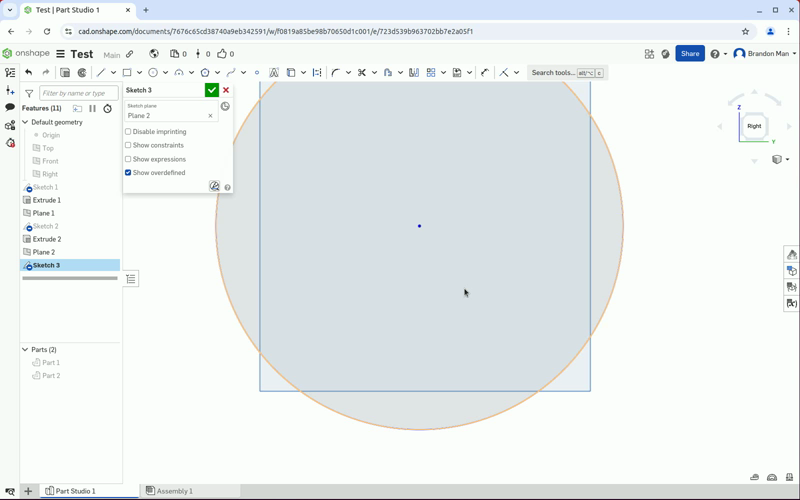
click(464, 288)
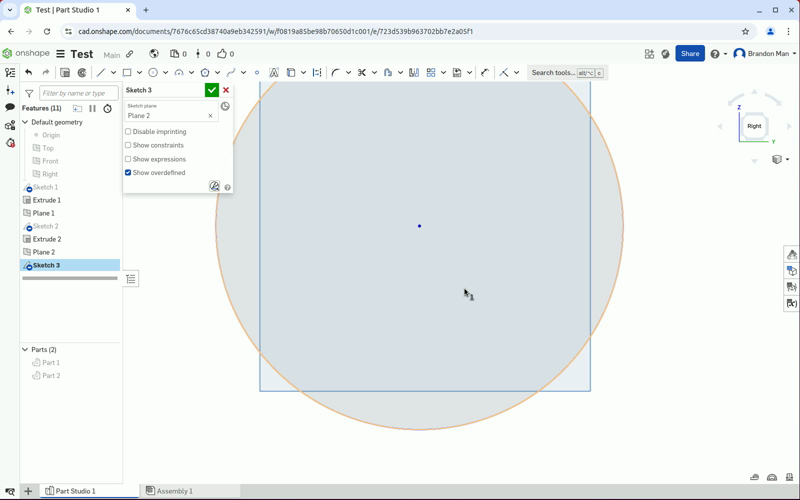
scroll(-6)
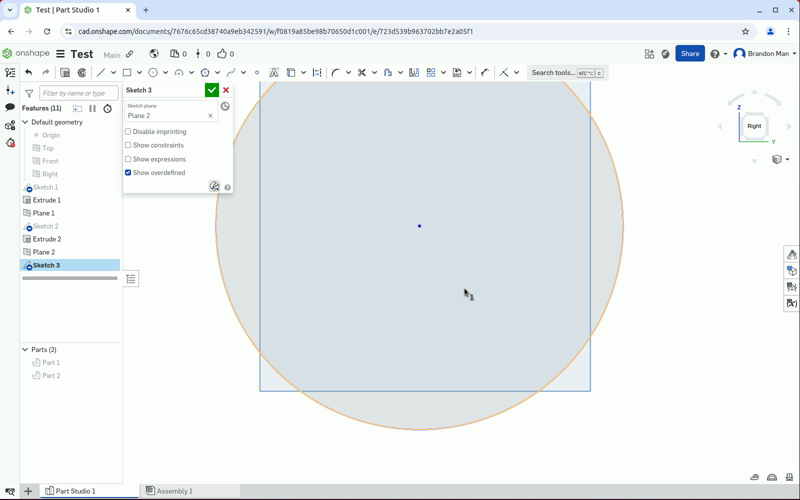
scroll(-6)
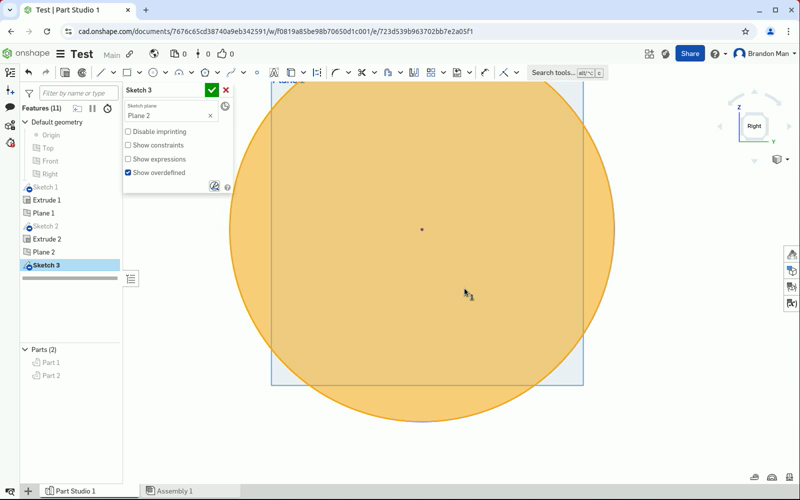
scroll(-6)
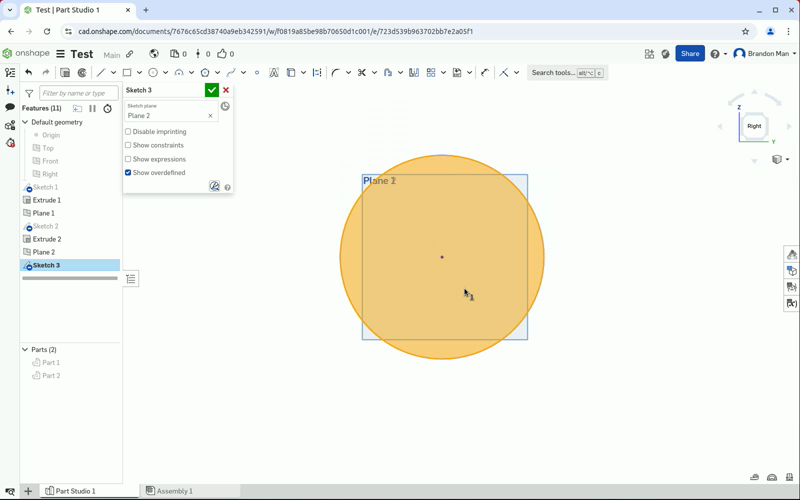
scroll(-6)
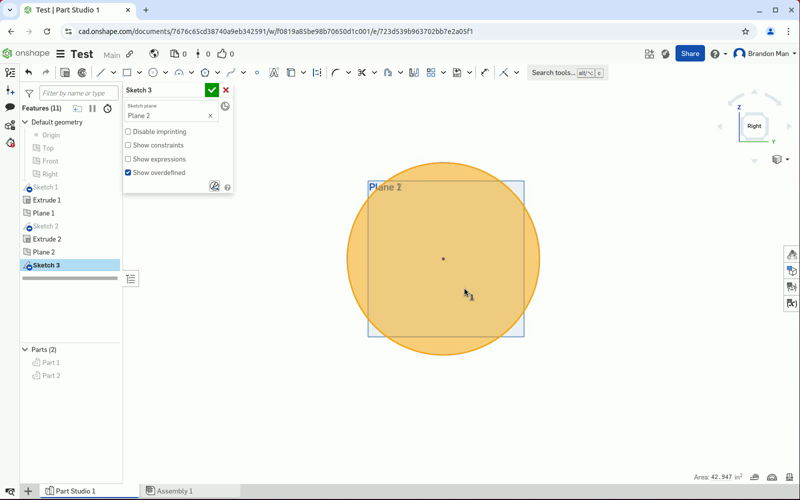
scroll(-6)
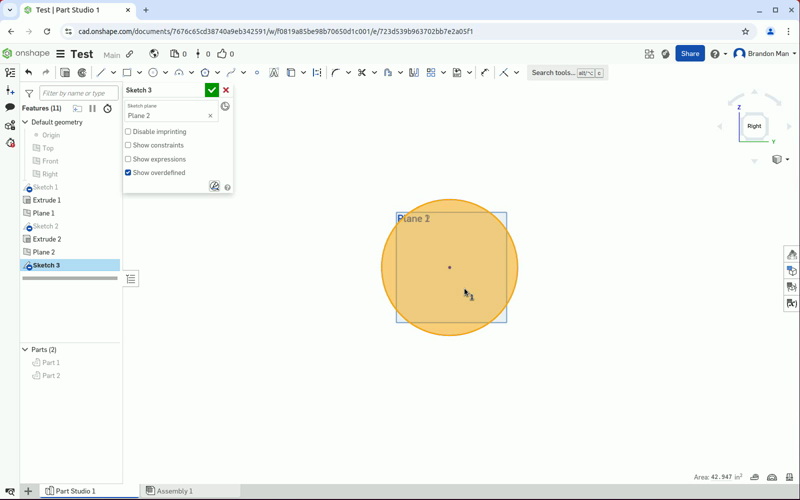
scroll(-6)
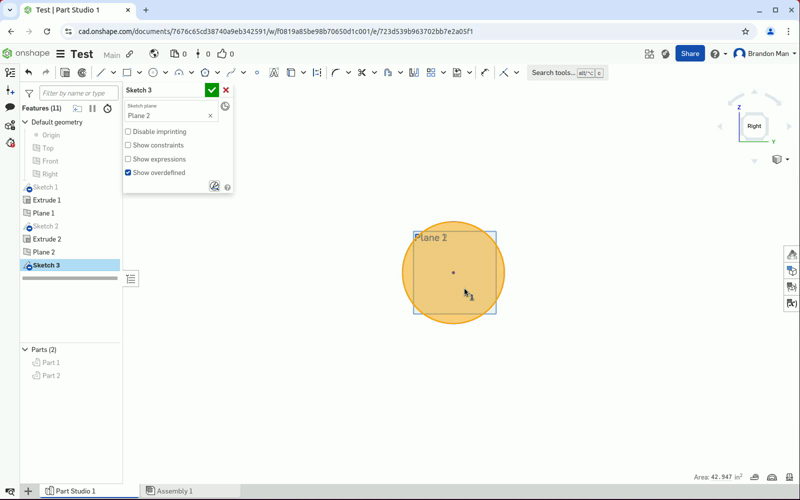
scroll(-6)
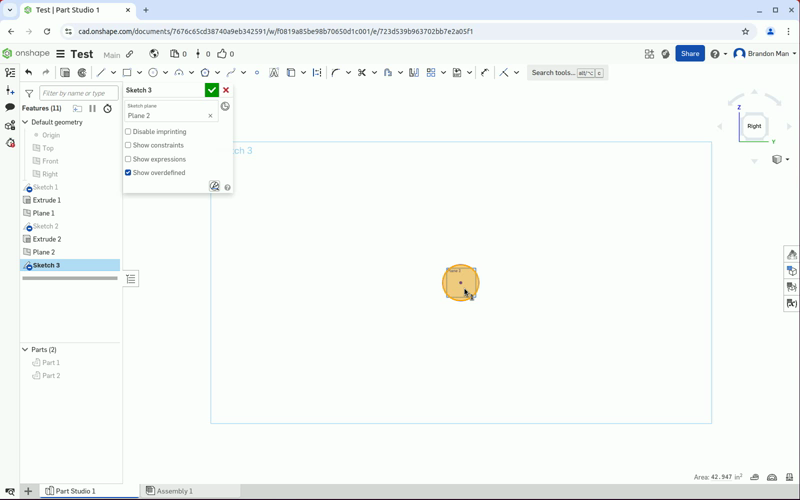
mouse_move(73, 352)
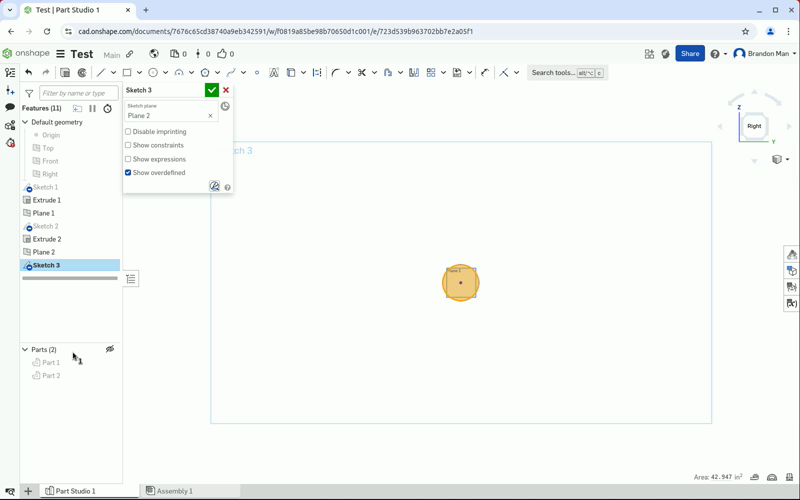
key(shift+y)
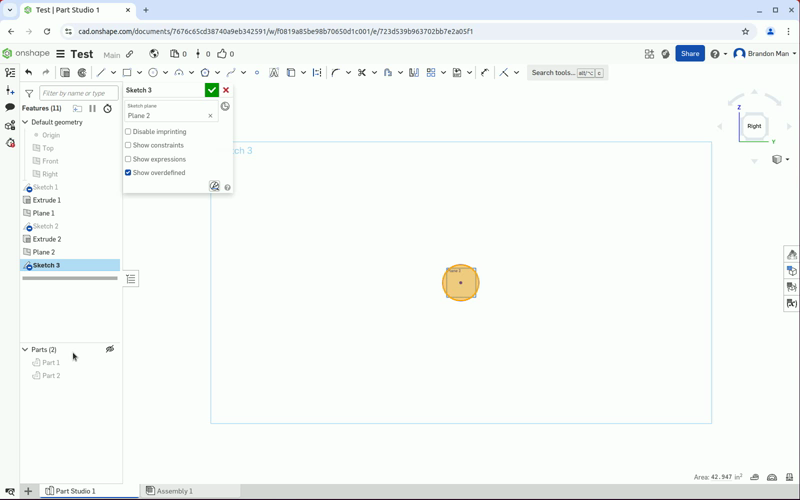
key(shift+e)
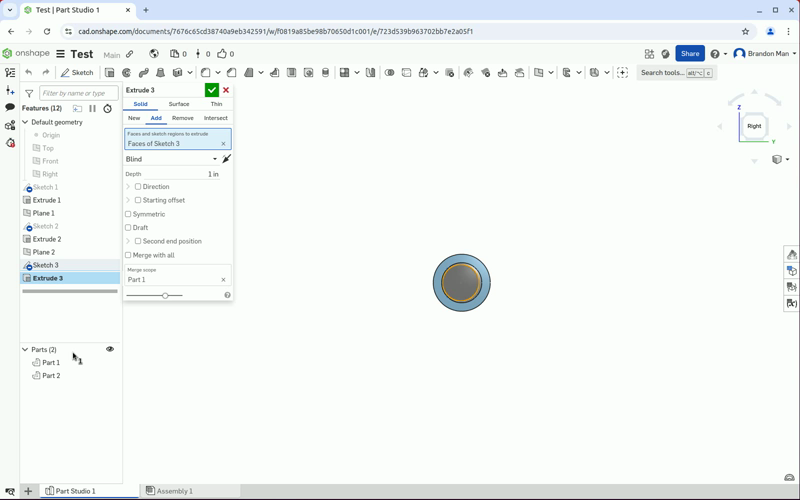
mouse_move(143, 106)
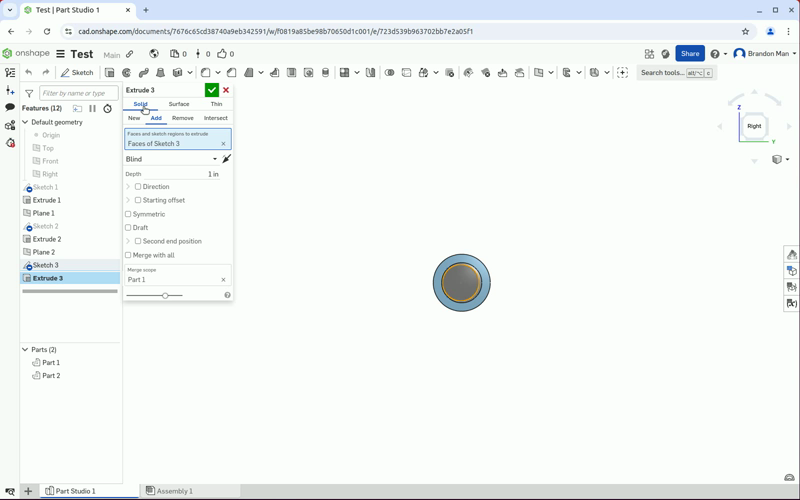
click(143, 106)
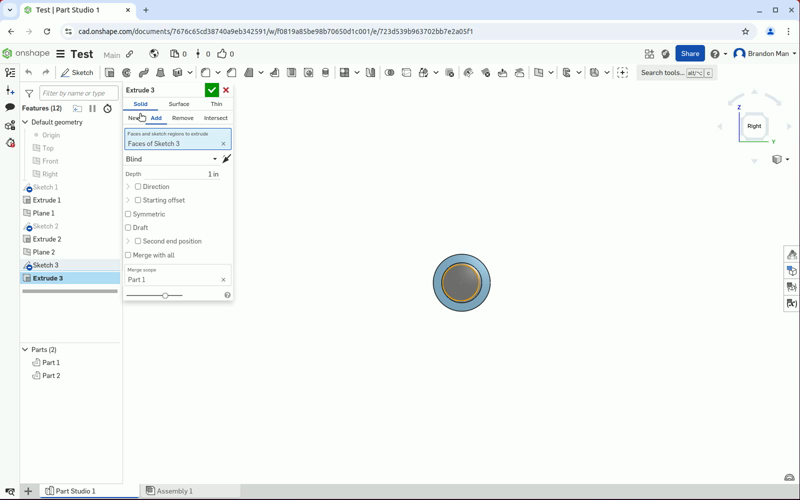
mouse_move(137, 120)
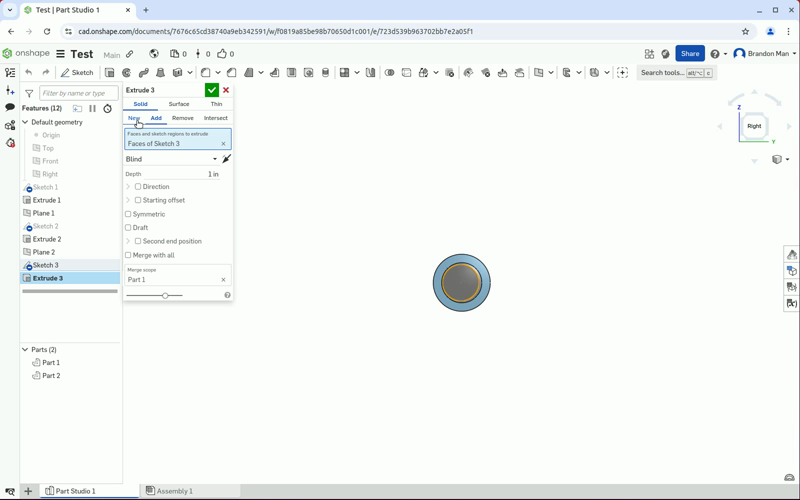
click(137, 120)
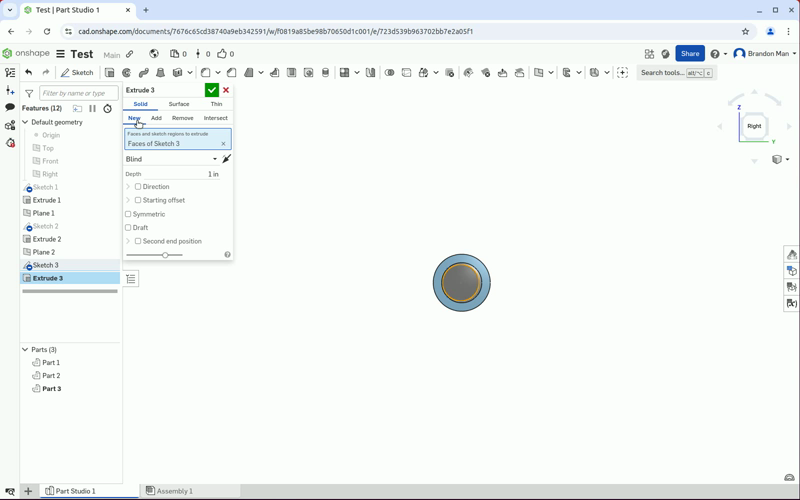
key(tab, 4)
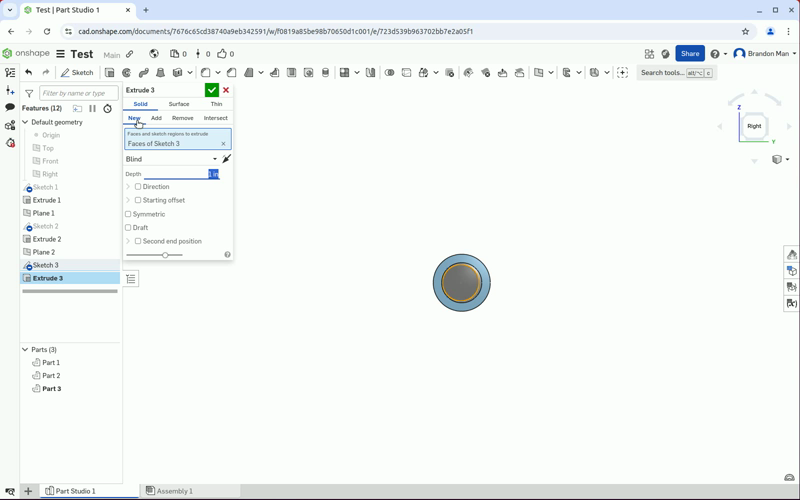
text(8.425)
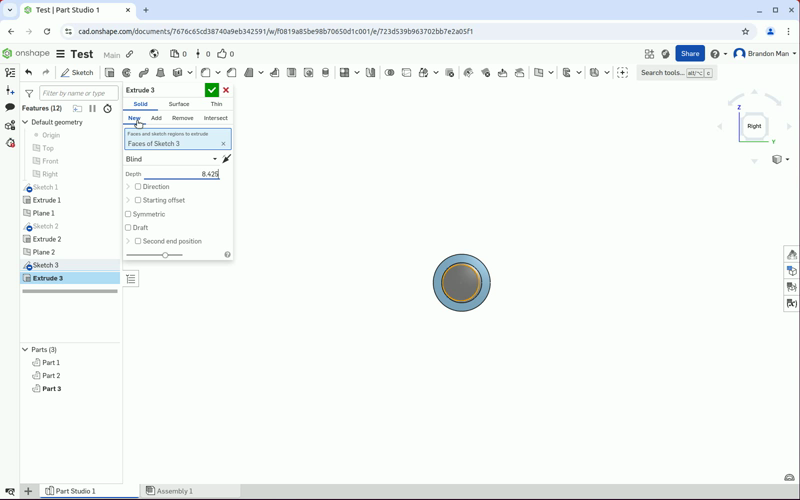
key(enter)
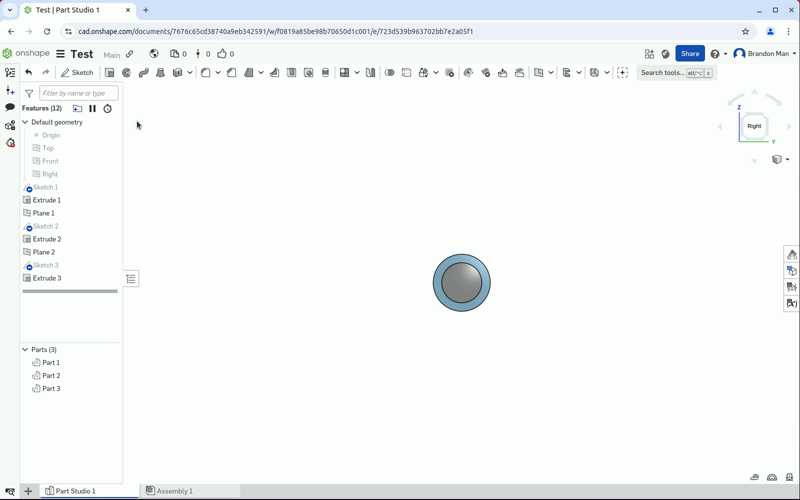
key(shift+h)
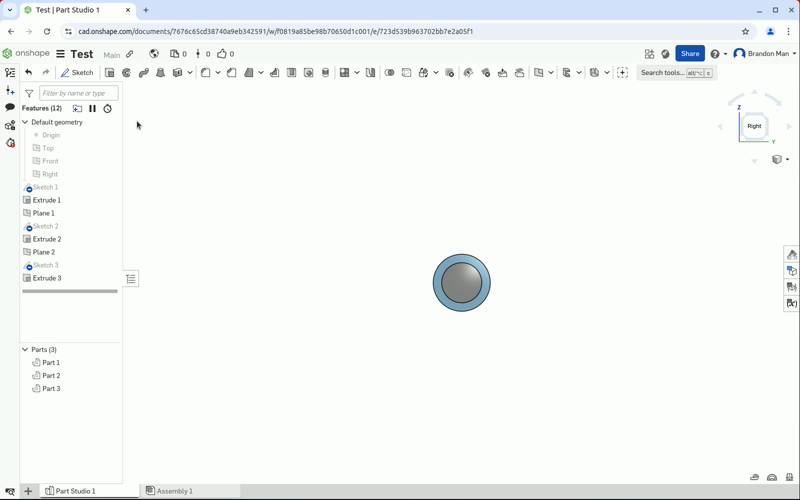
key(shift+h)
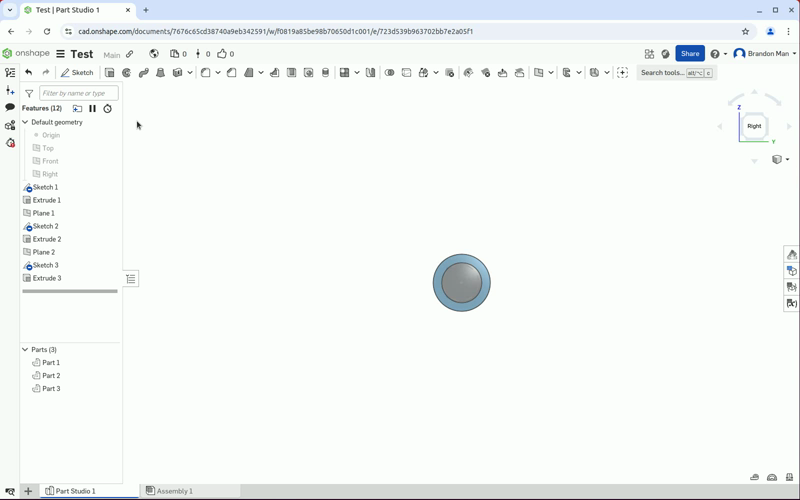
key(shift+7)
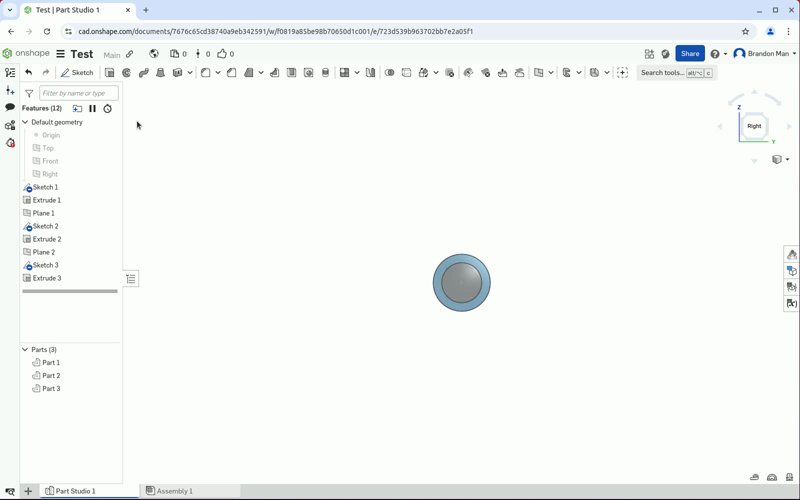
key(right, 2)
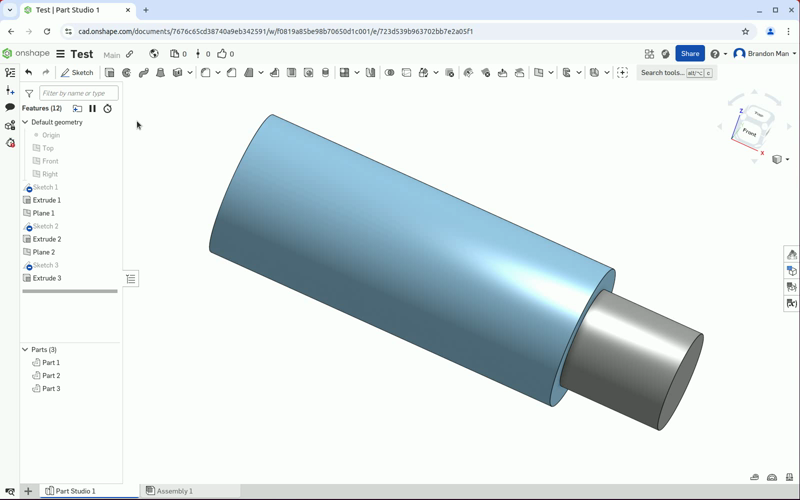
key(down, 2)
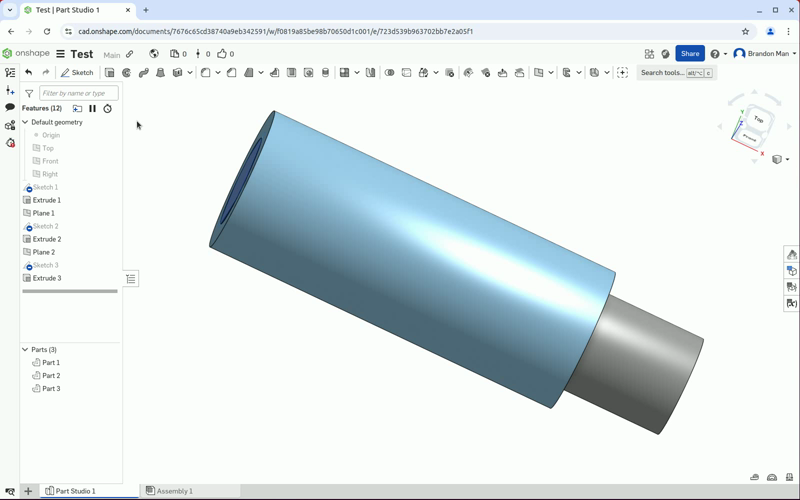
key(up, 2)
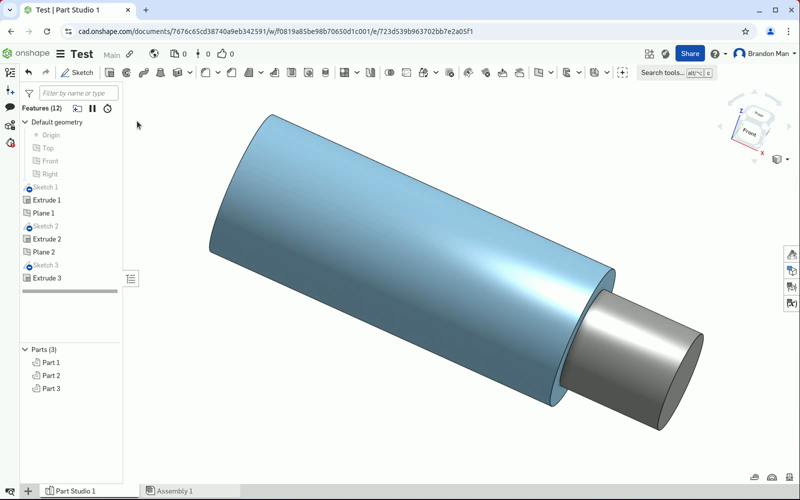
key(left, 2)
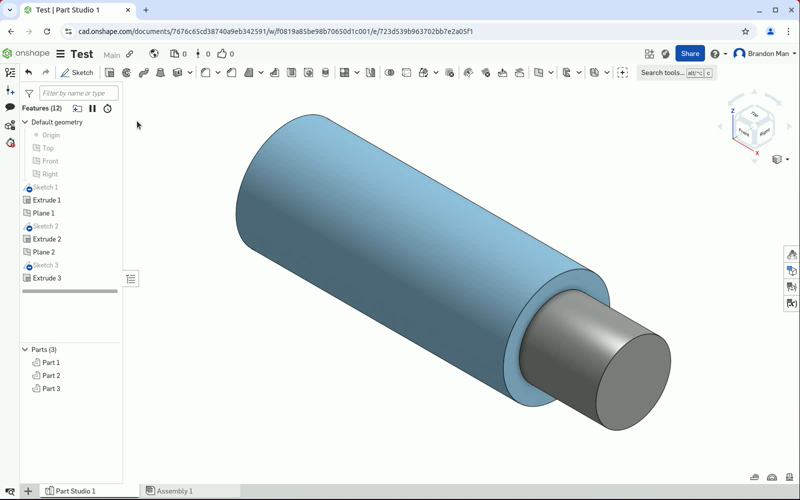
mouse_move(73, 189)
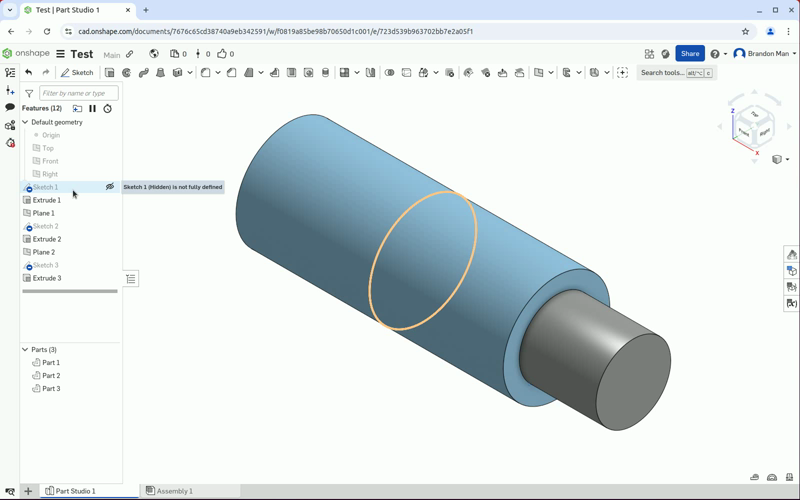
click(73, 189)